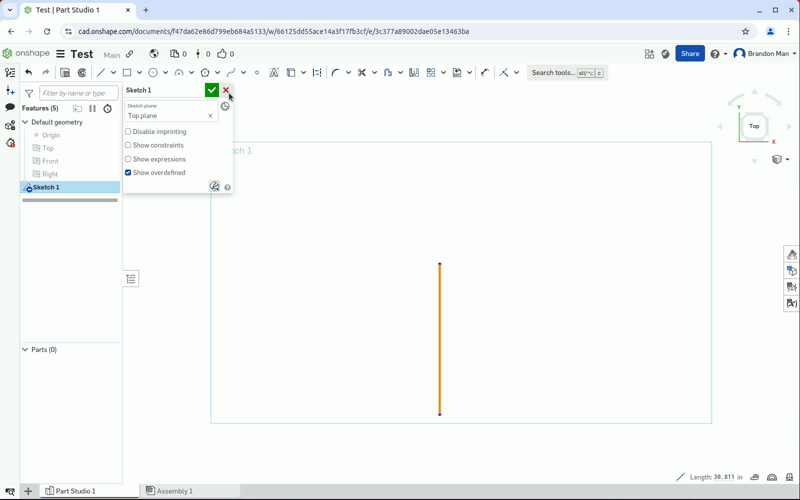
key(shift+h)
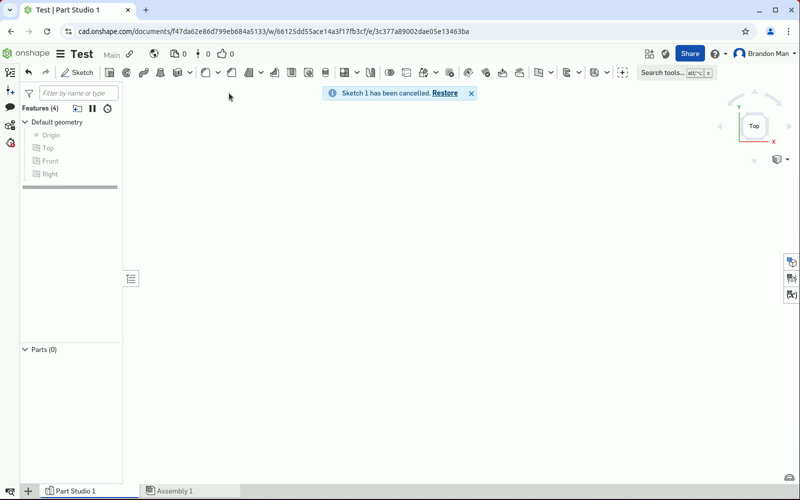
mouse_move(73, 352)
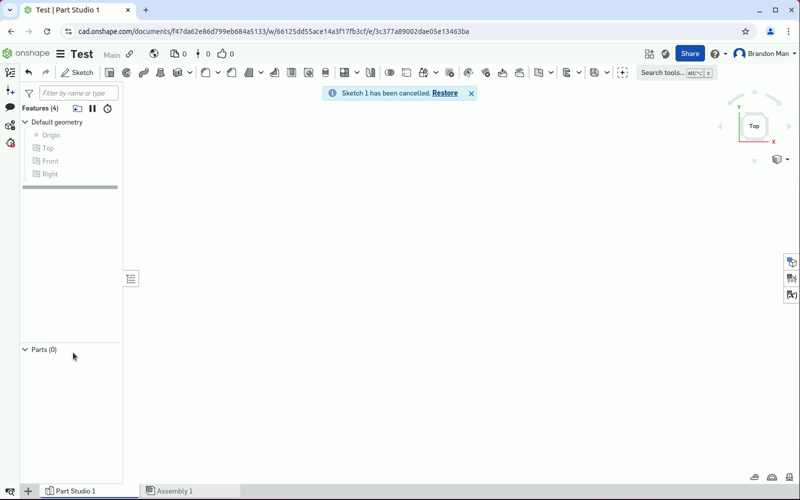
key(y)
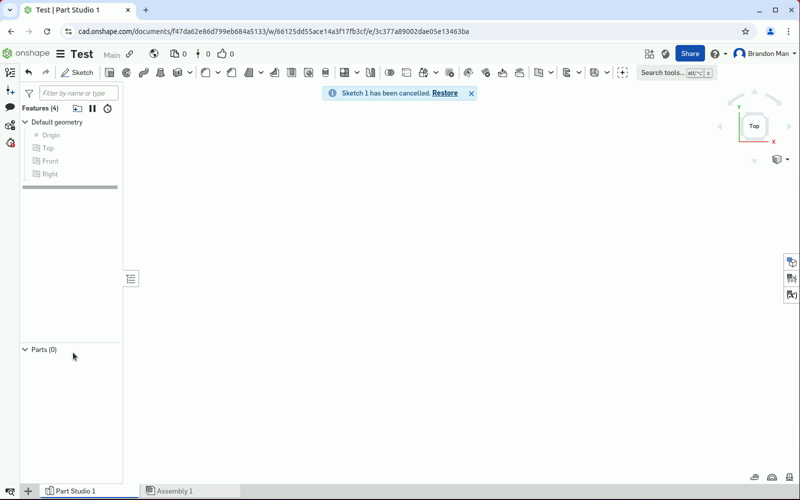
key(shift+p)
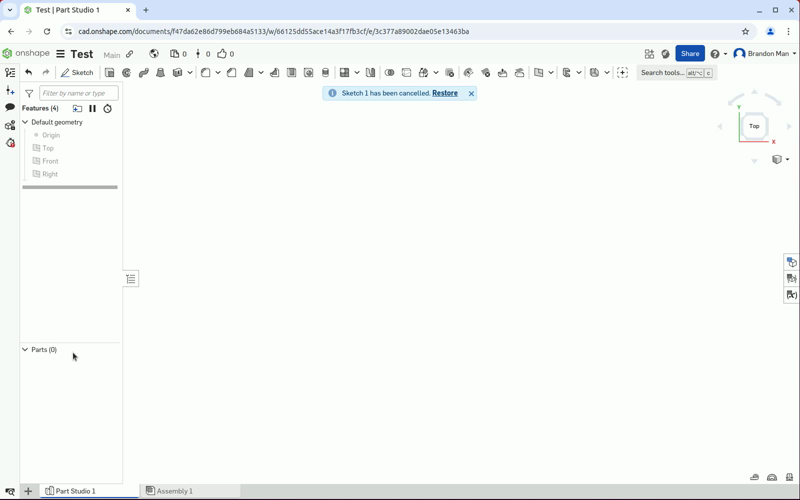
key(space)
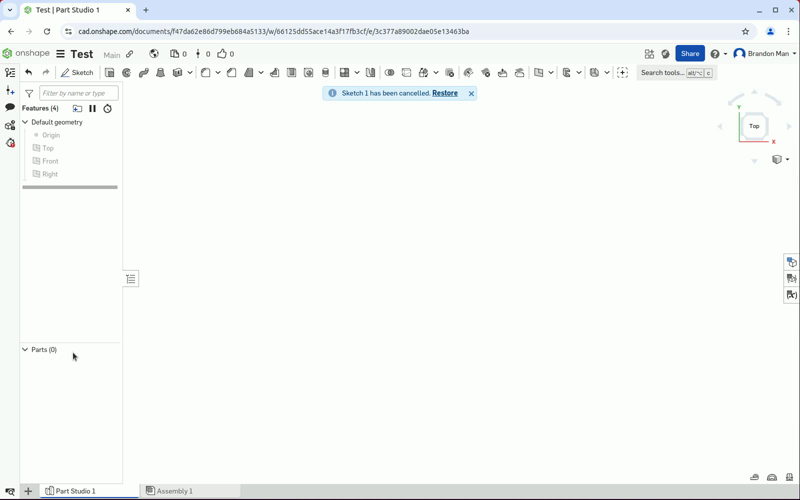
key_down(shift)
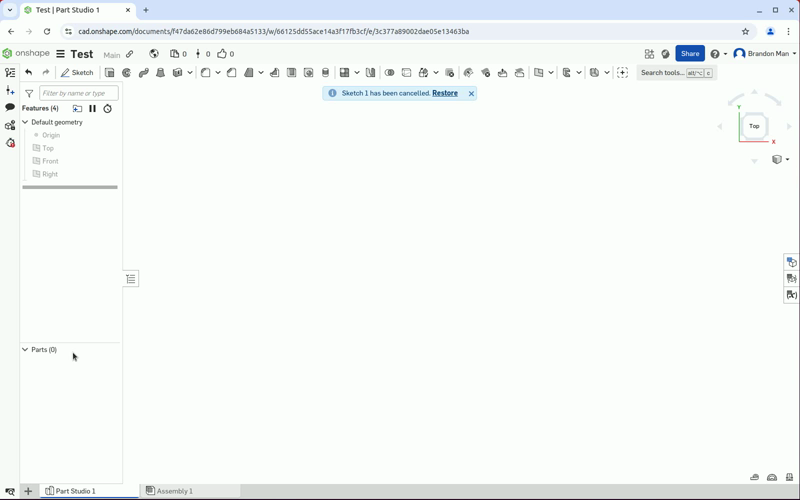
key(up)
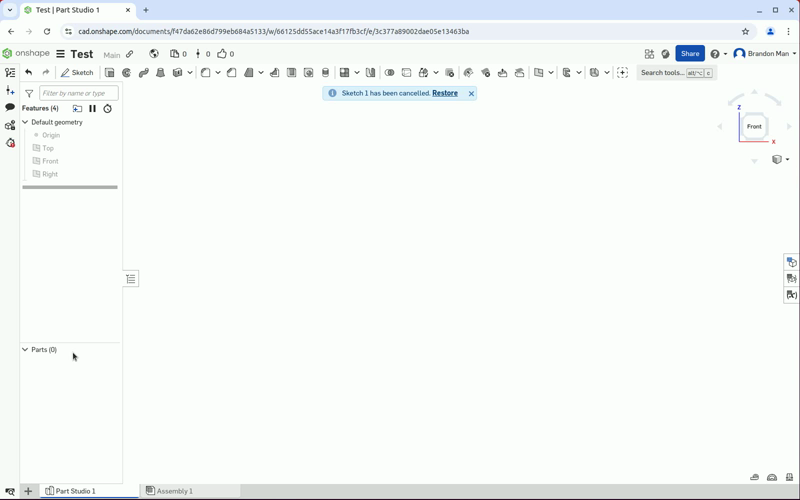
key_up(shift)
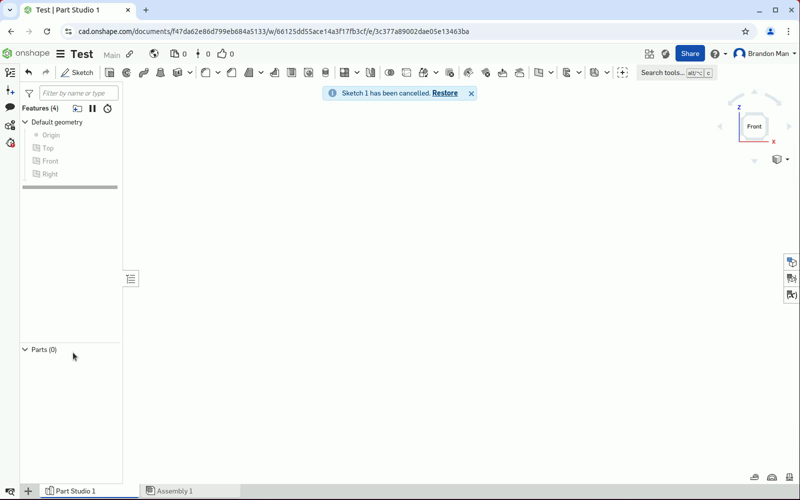
mouse_move(73, 352)
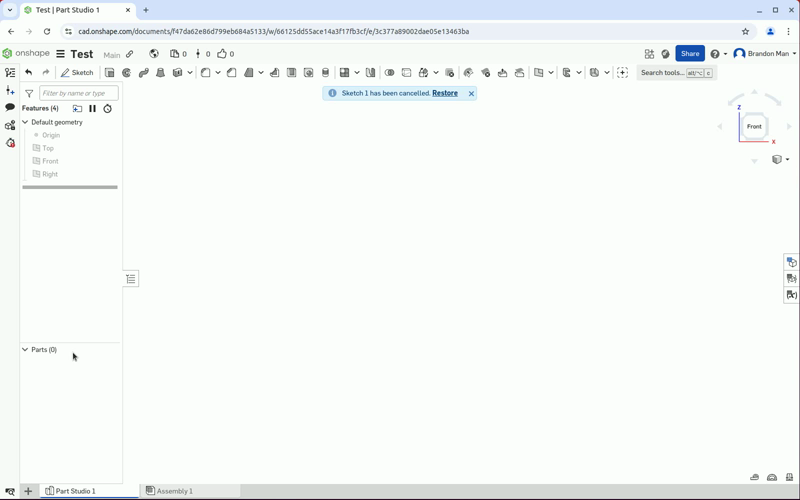
key(shift+y)
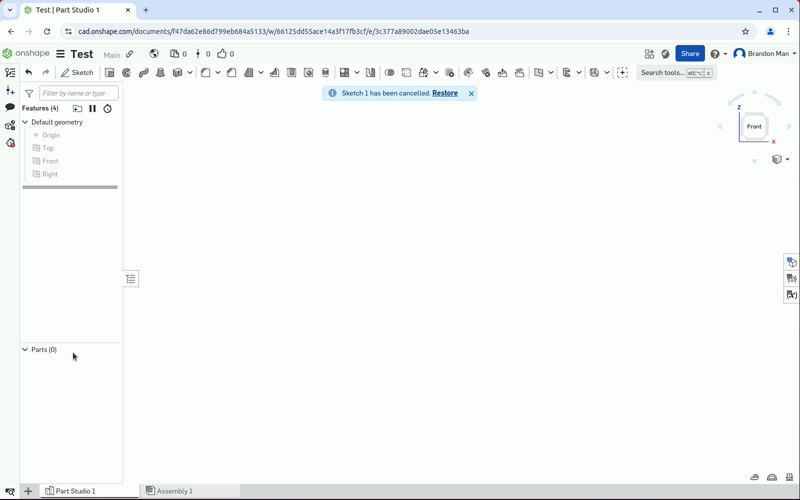
key(shift+s)
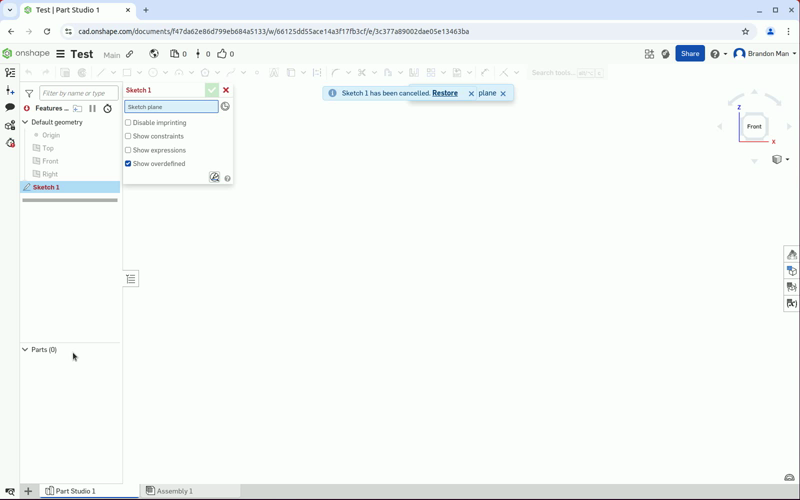
mouse_move(73, 163)
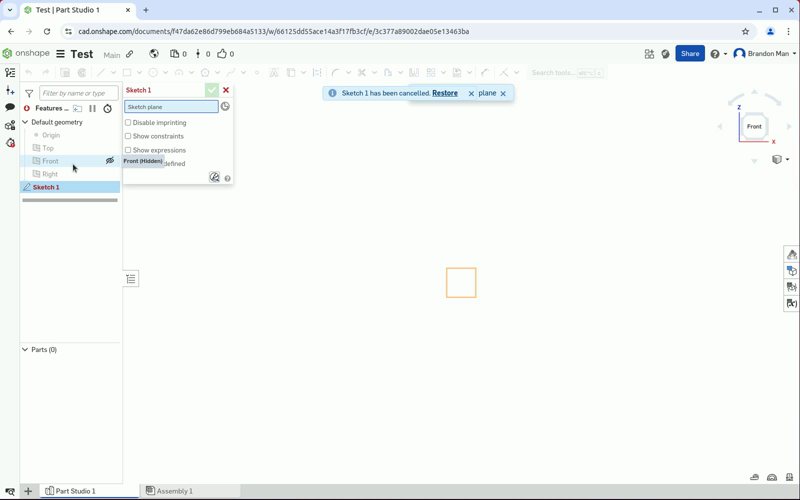
click(73, 163)
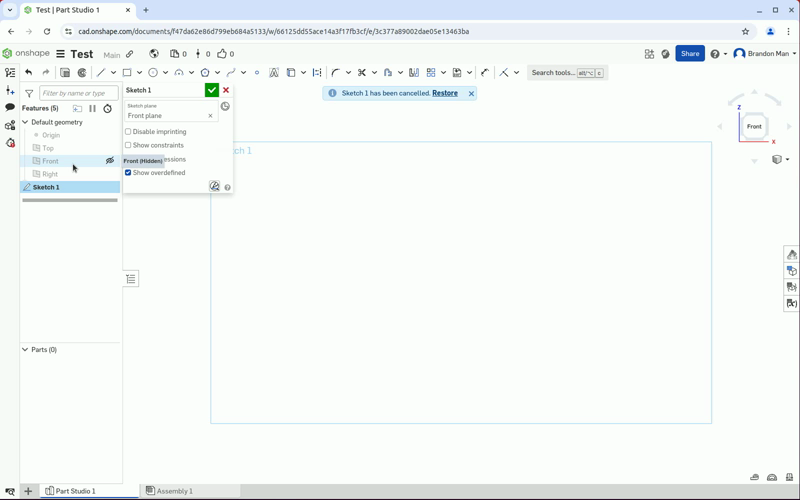
mouse_move(73, 352)
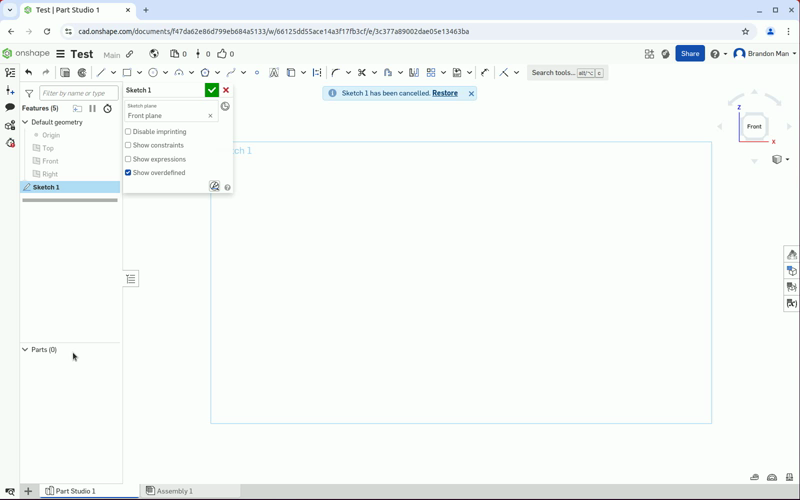
key(y)
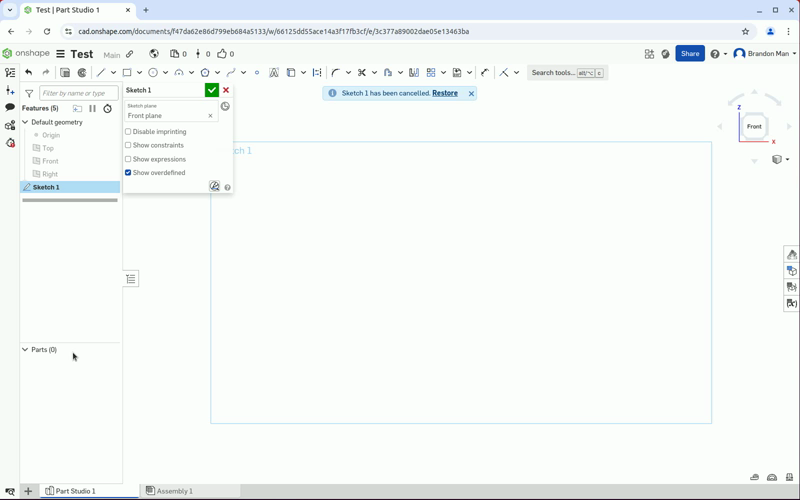
key(l)
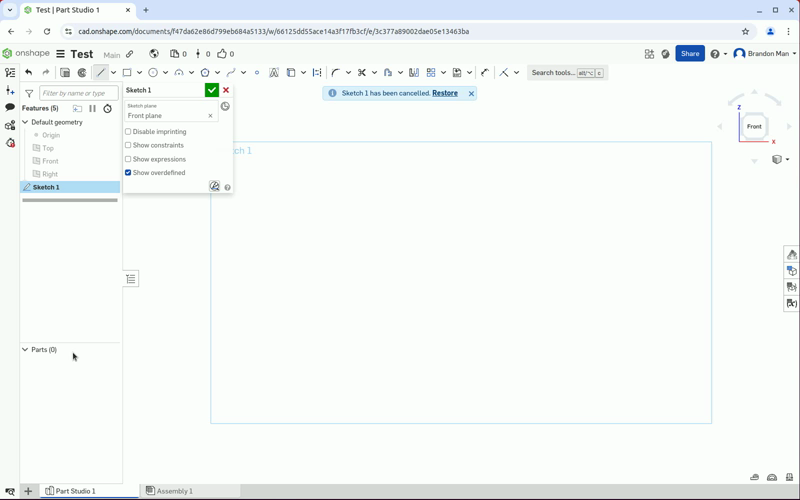
key_down(shift)
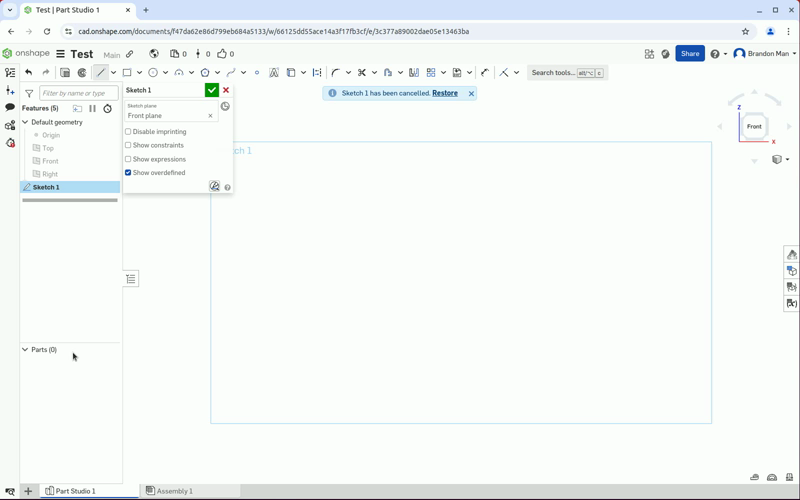
mouse_move(460, 282)
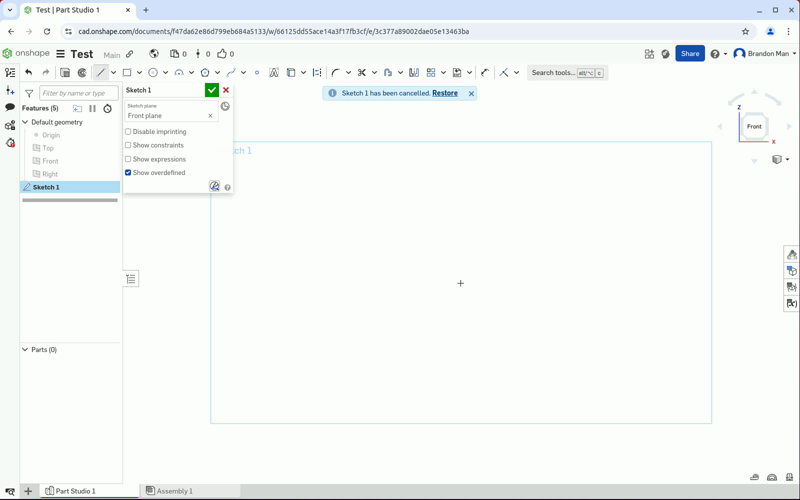
click(460, 282)
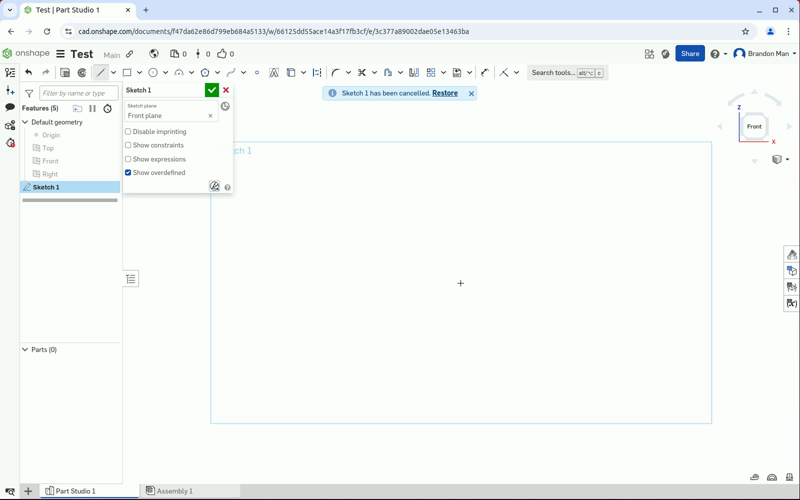
key_up(shift)
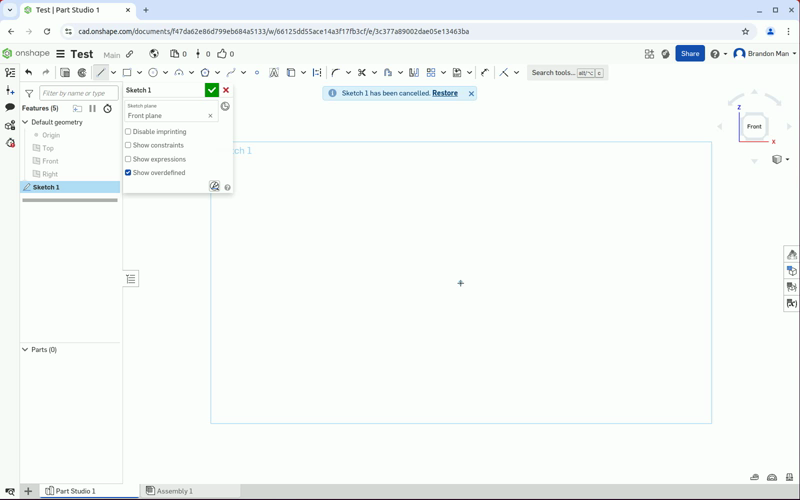
key_down(shift)
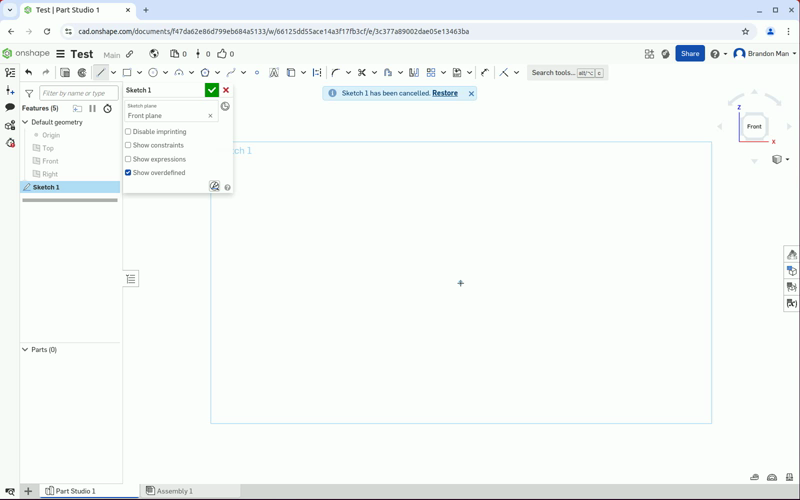
mouse_move(573, 282)
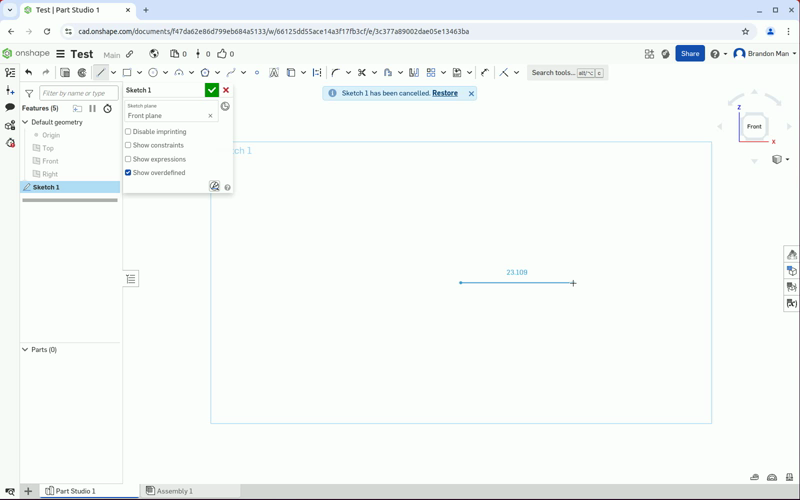
click(573, 282)
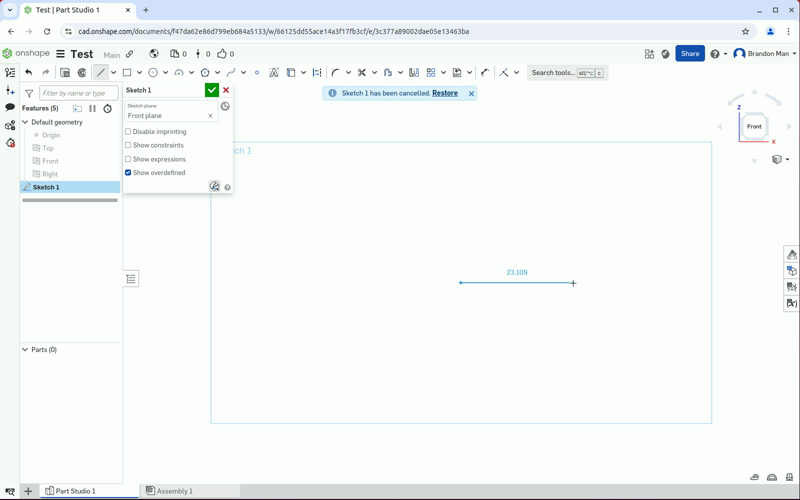
key_up(shift)
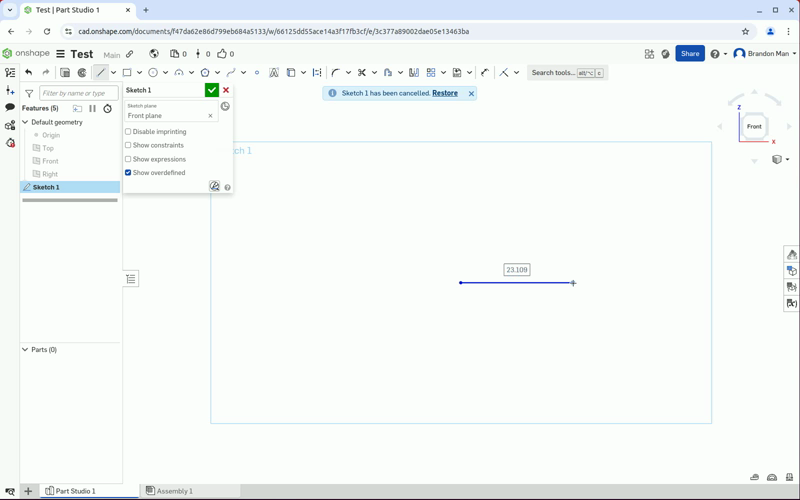
key_down(shift)
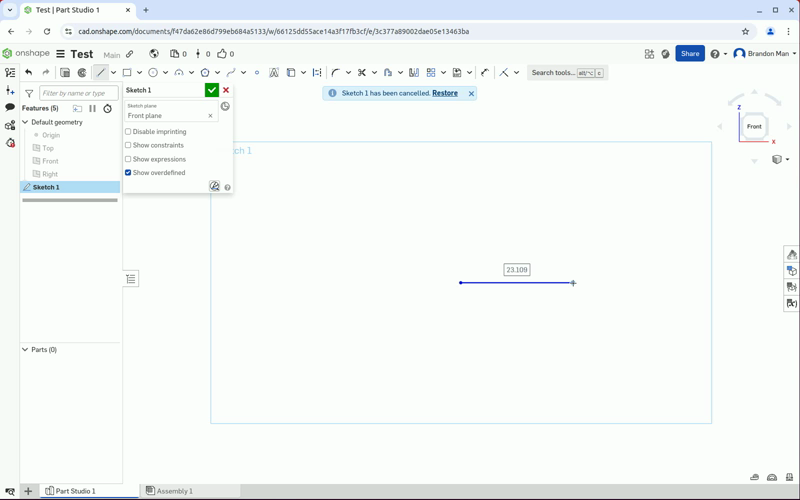
mouse_move(589, 282)
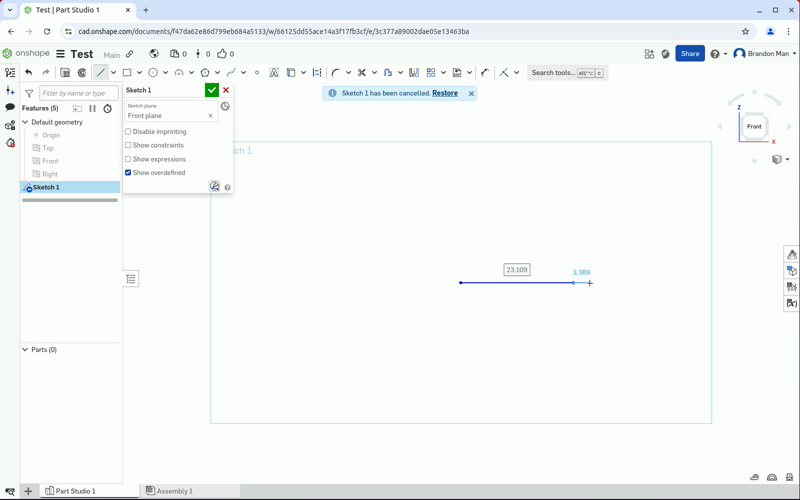
mouse_move(573, 245)
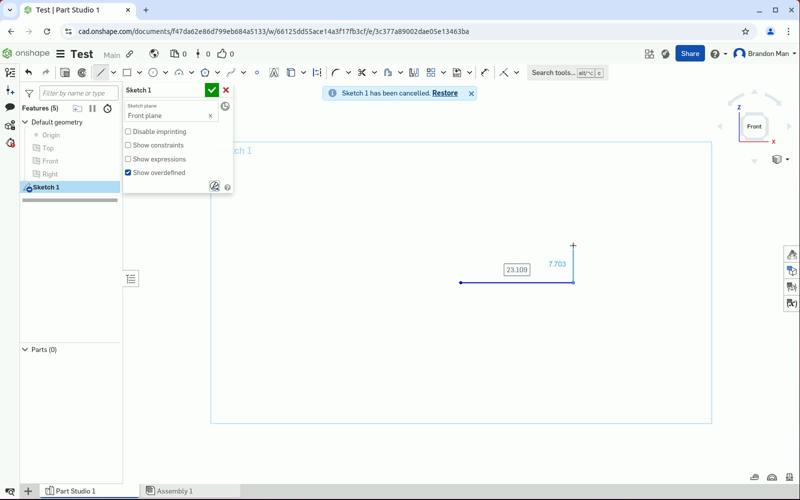
click(573, 245)
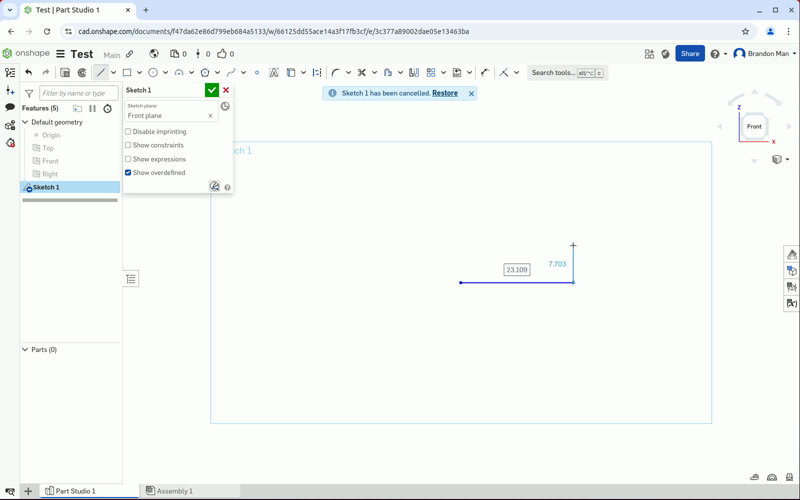
key_up(shift)
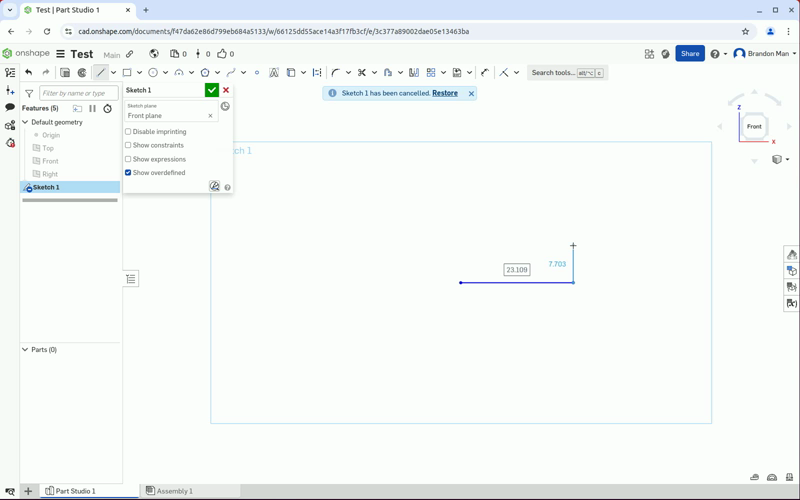
key_down(shift)
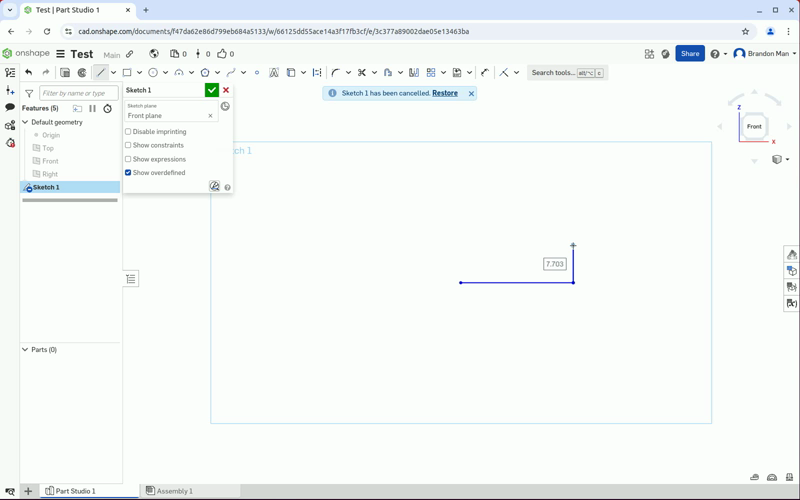
mouse_move(460, 245)
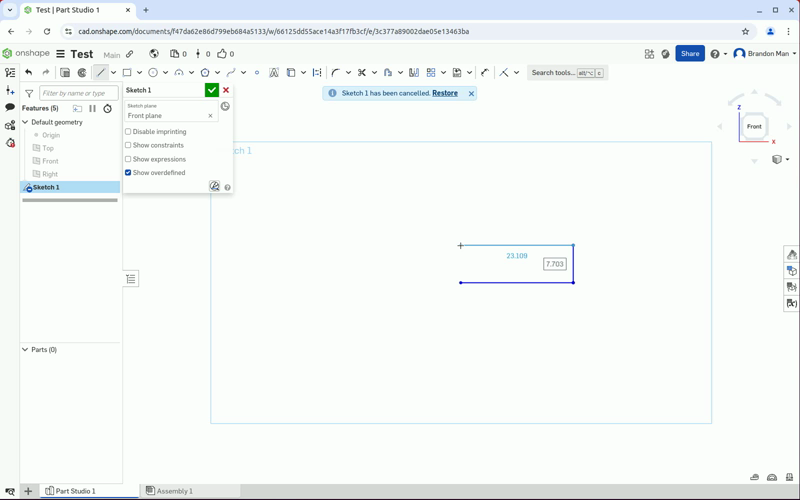
click(460, 245)
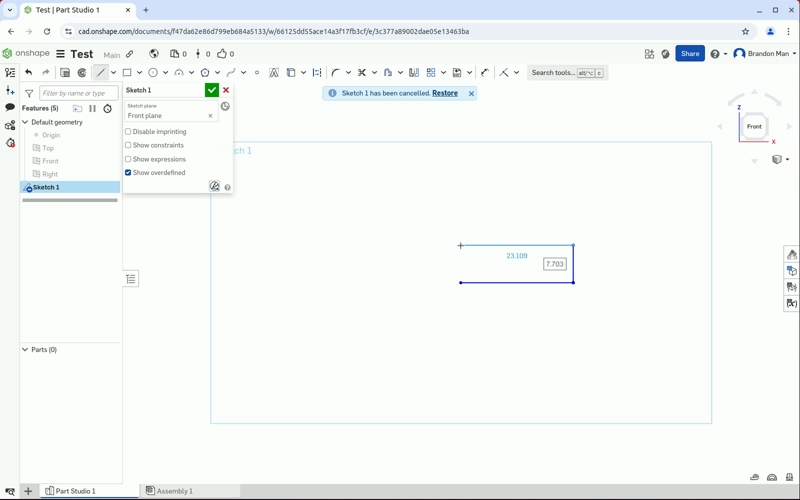
key_up(shift)
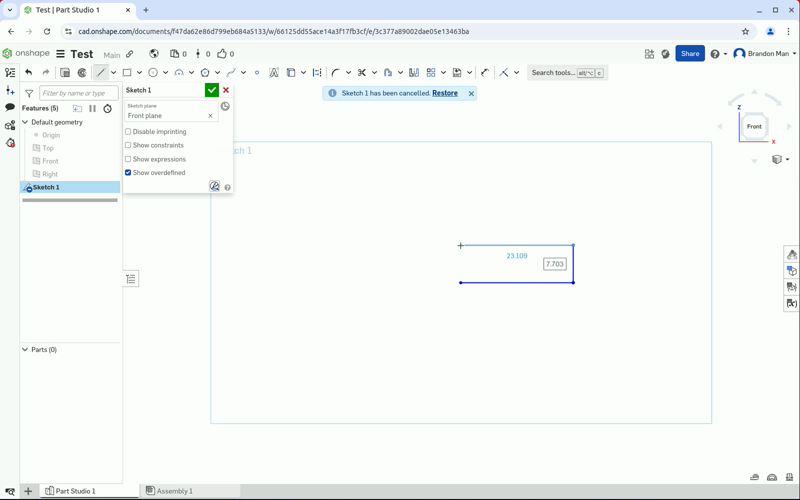
mouse_move(490, 245)
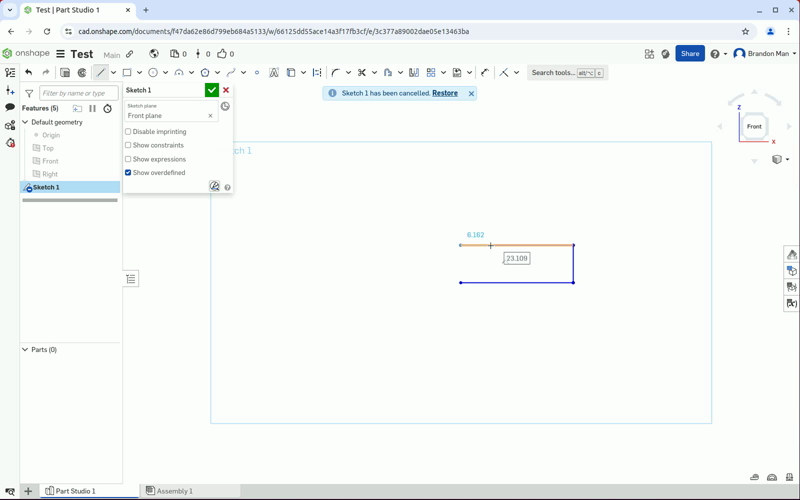
key_down(shift)
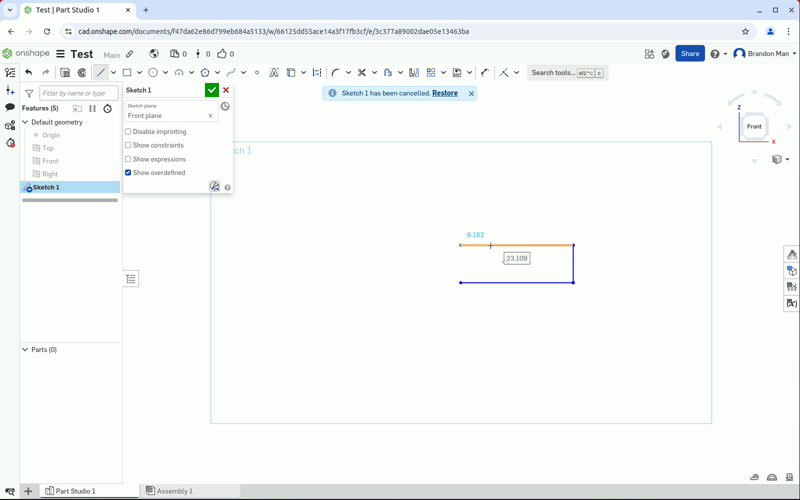
mouse_move(460, 282)
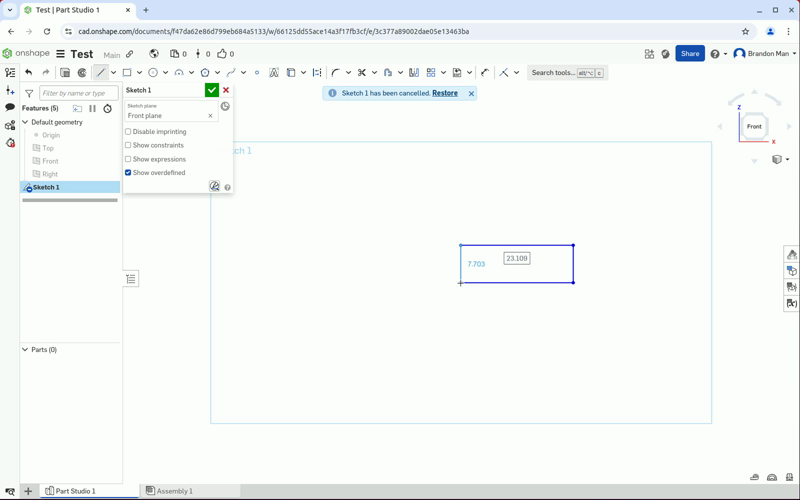
key_up(shift)
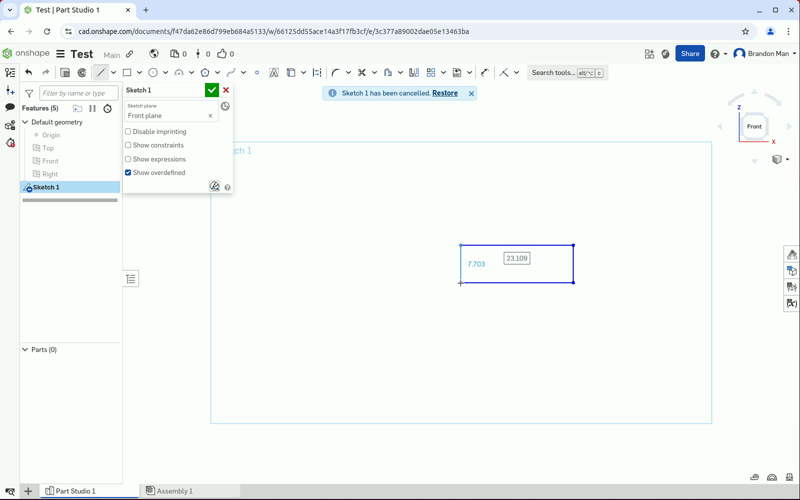
click(460, 282)
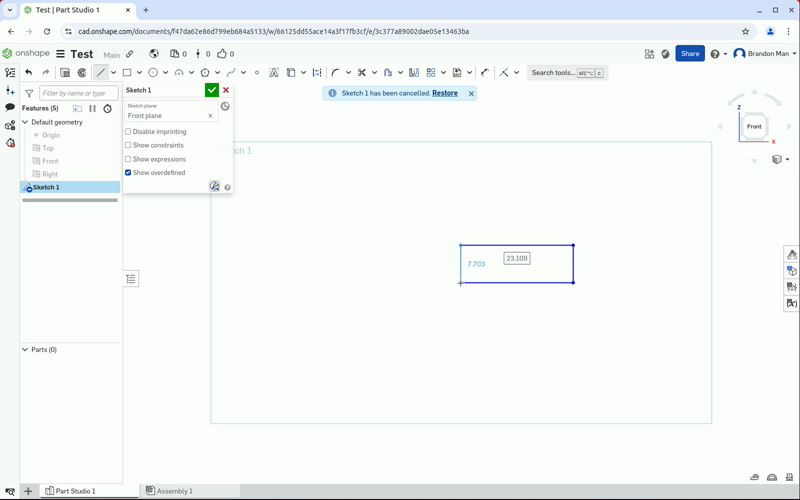
key(esc)
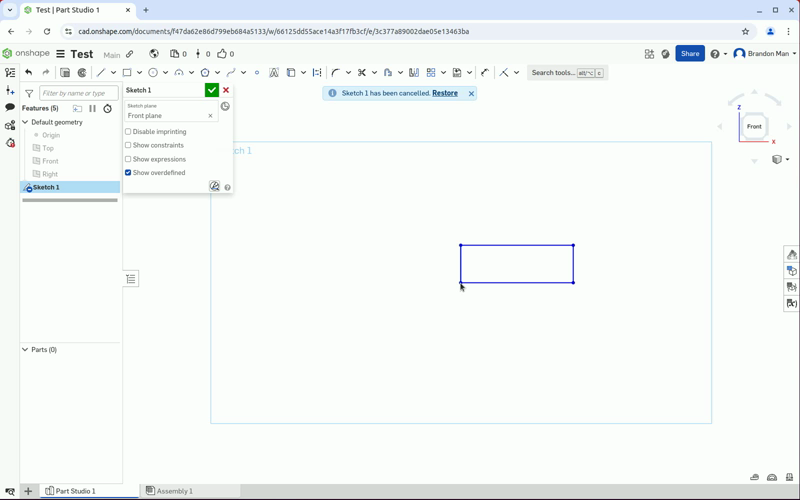
mouse_move(478, 272)
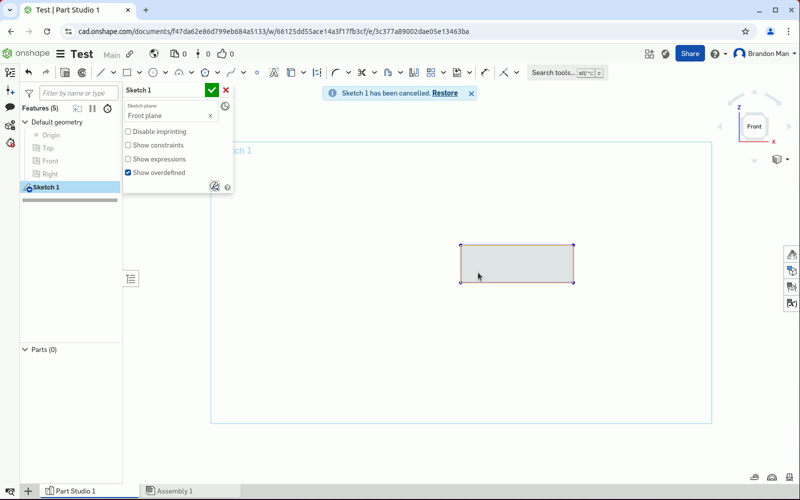
click(478, 272)
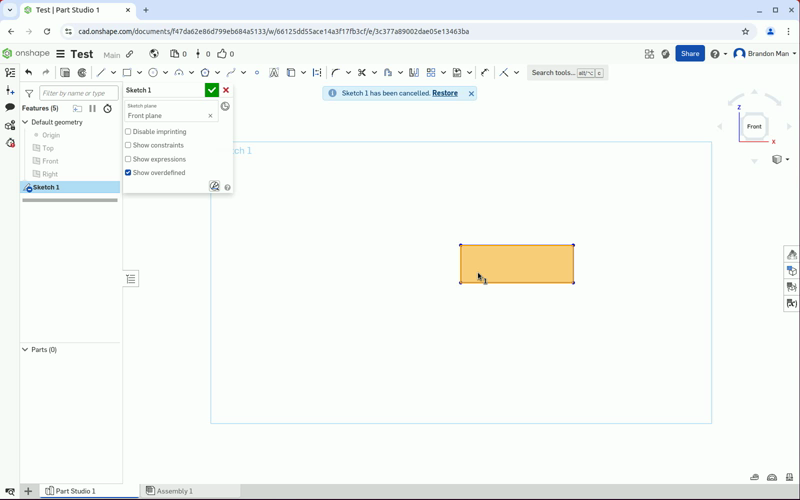
mouse_move(73, 352)
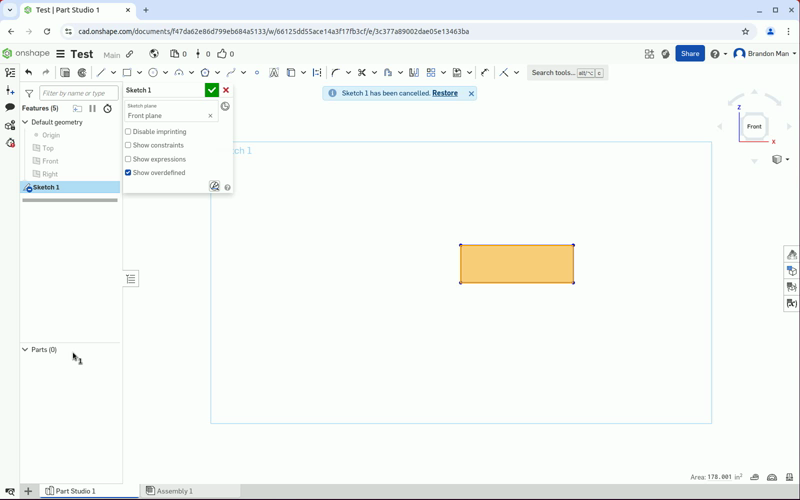
key(shift+y)
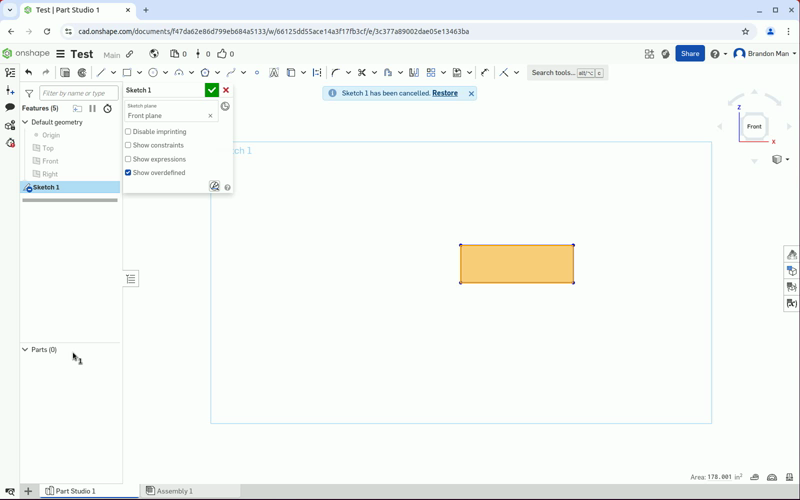
key(shift+e)
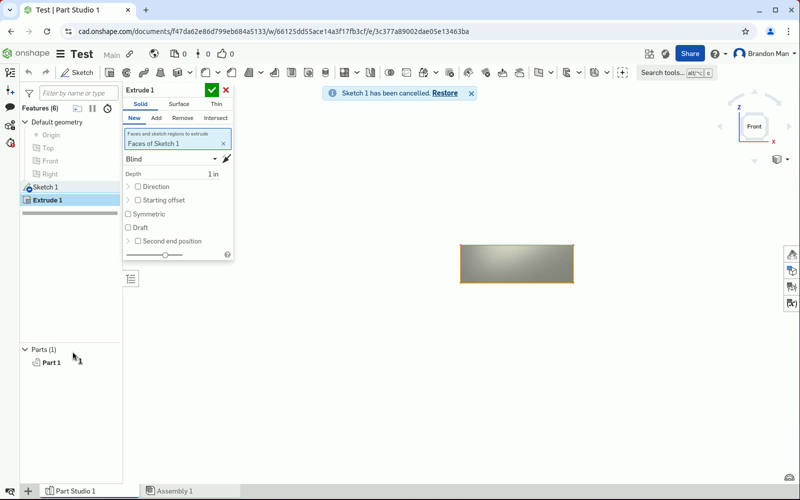
mouse_move(143, 106)
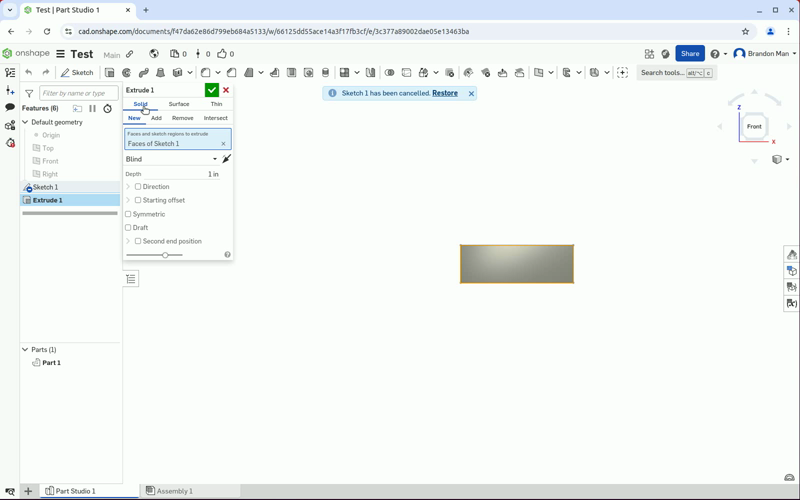
click(143, 106)
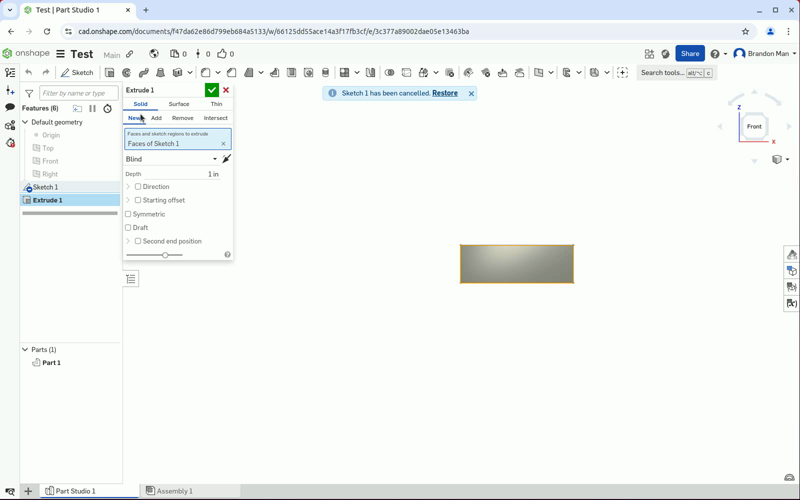
mouse_move(137, 120)
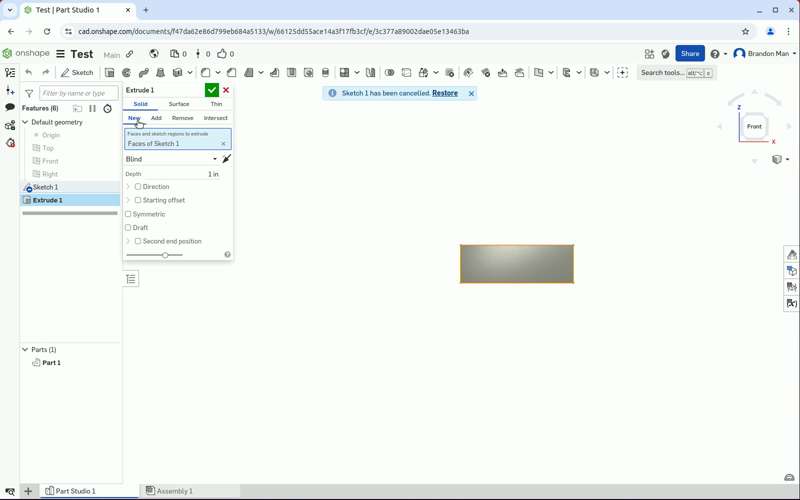
click(137, 120)
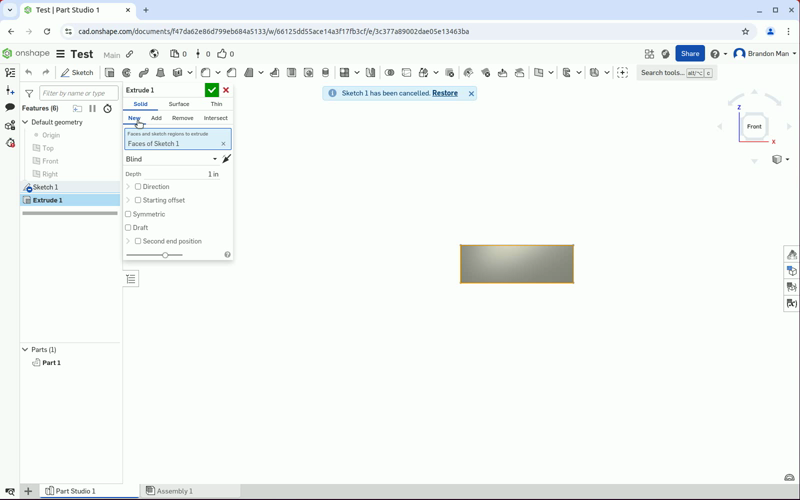
key(tab, 4)
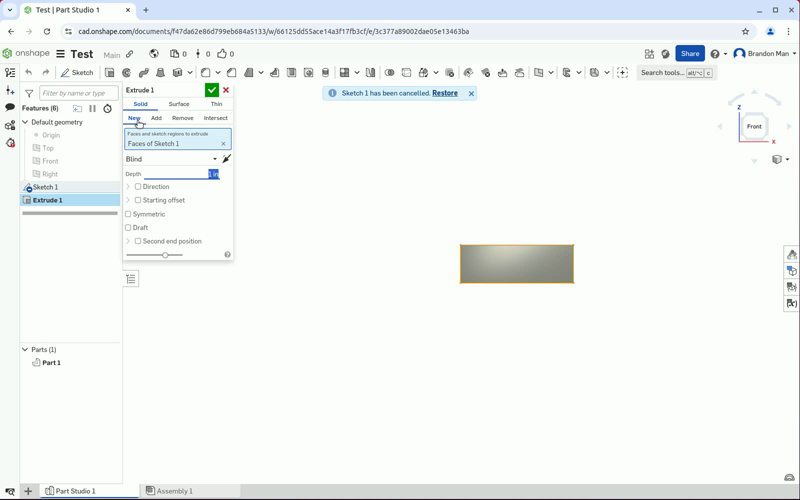
text(11.554)
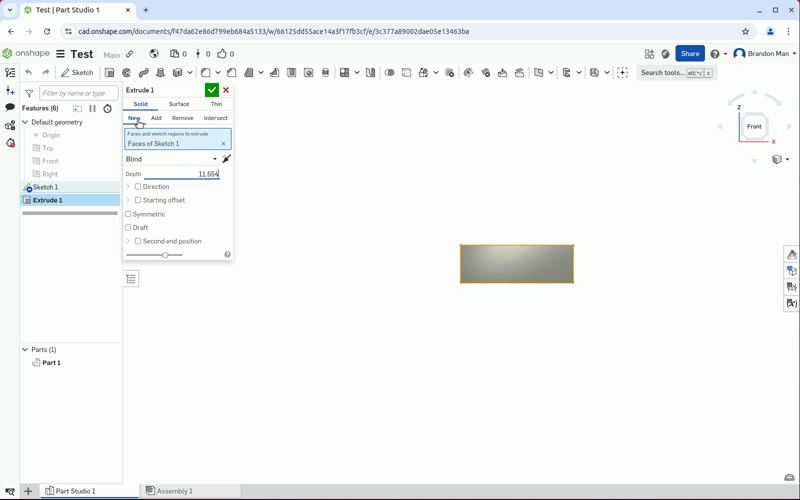
key(enter)
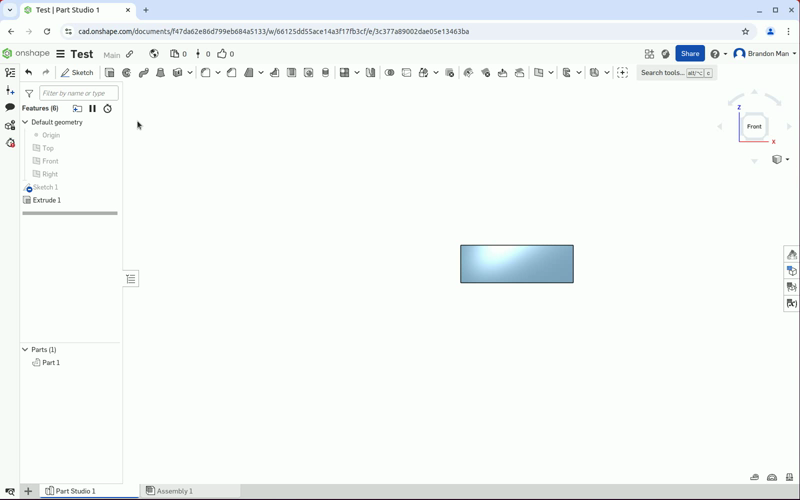
key(shift+h)
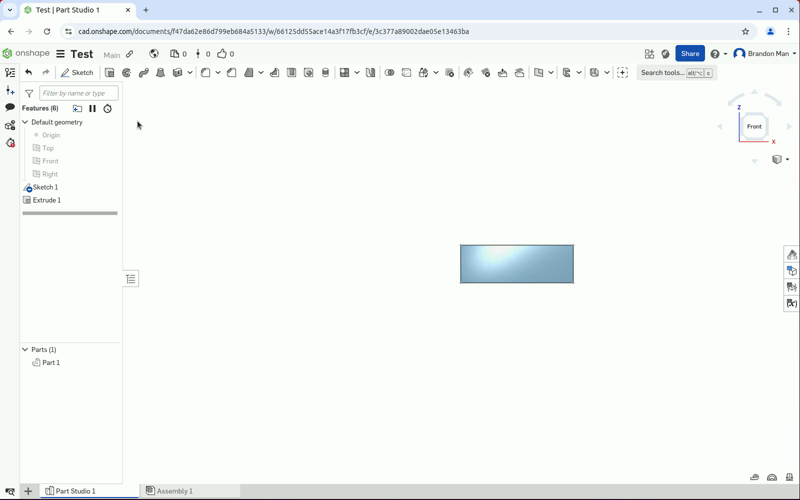
key(shift+h)
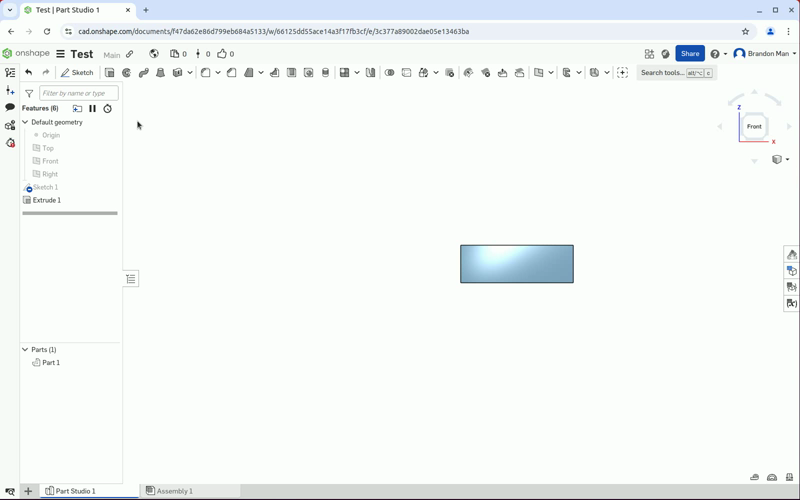
mouse_move(73, 189)
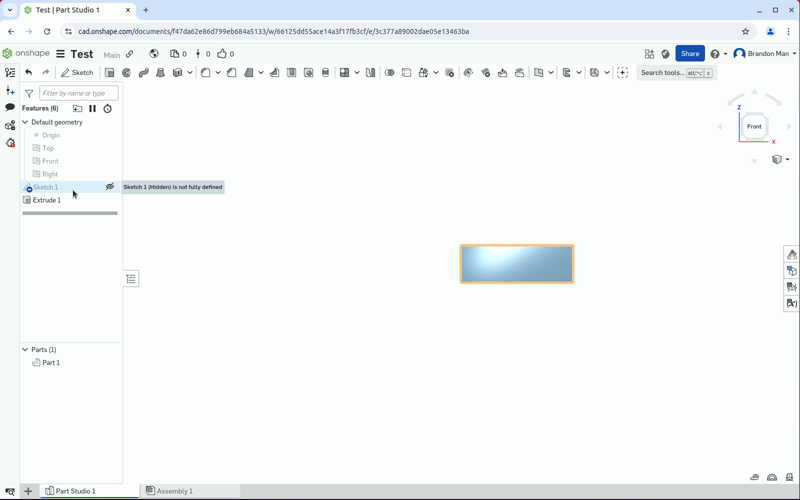
click(73, 189)
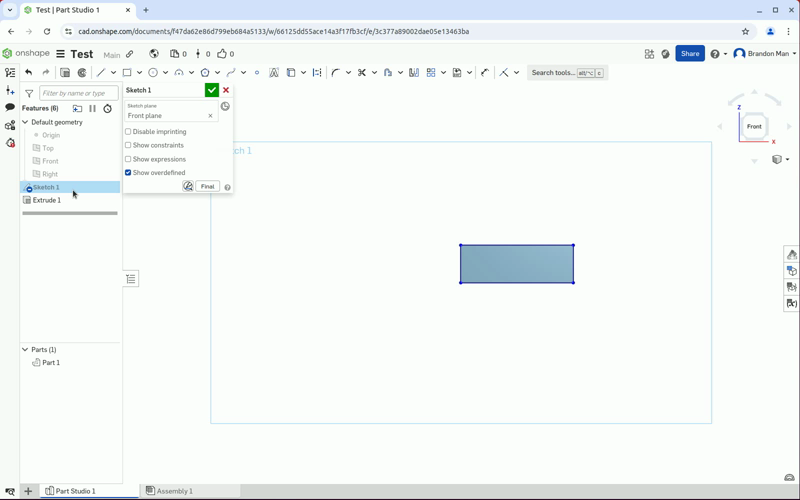
mouse_move(229, 92)
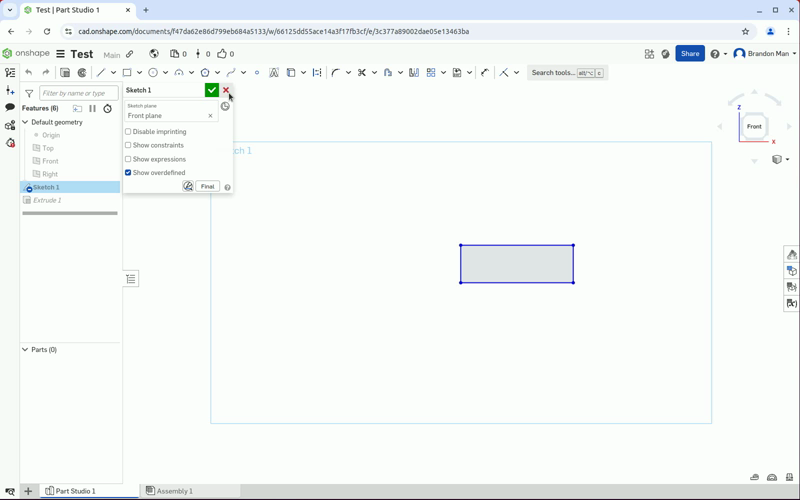
click(229, 92)
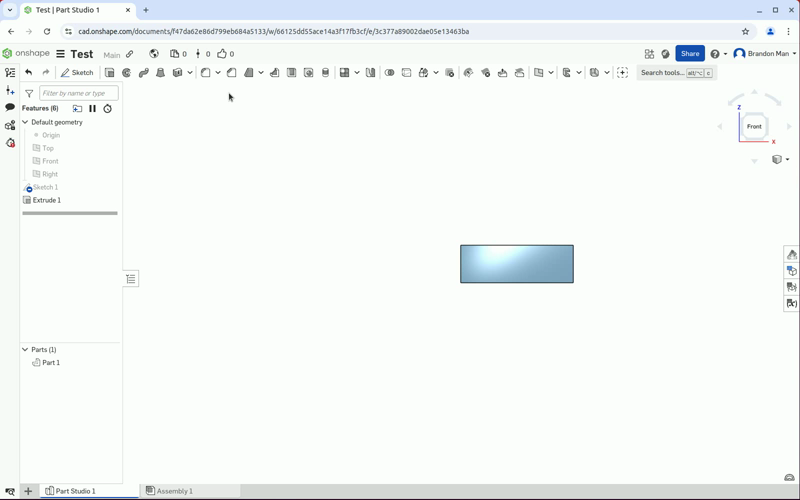
mouse_move(73, 352)
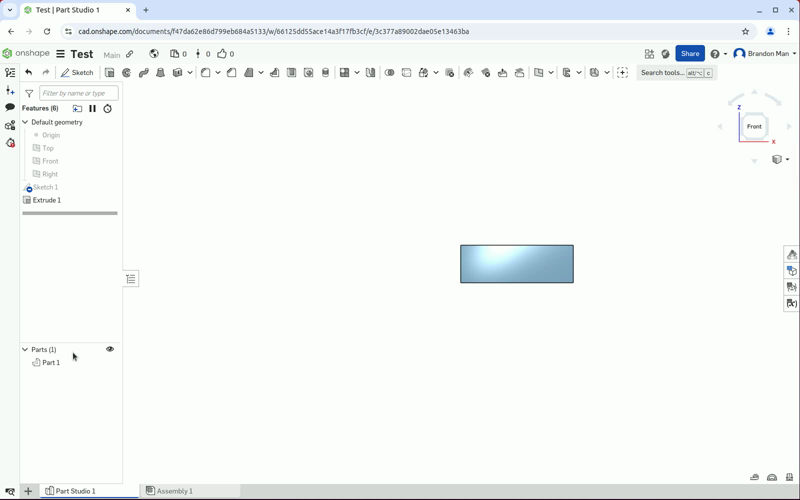
key(y)
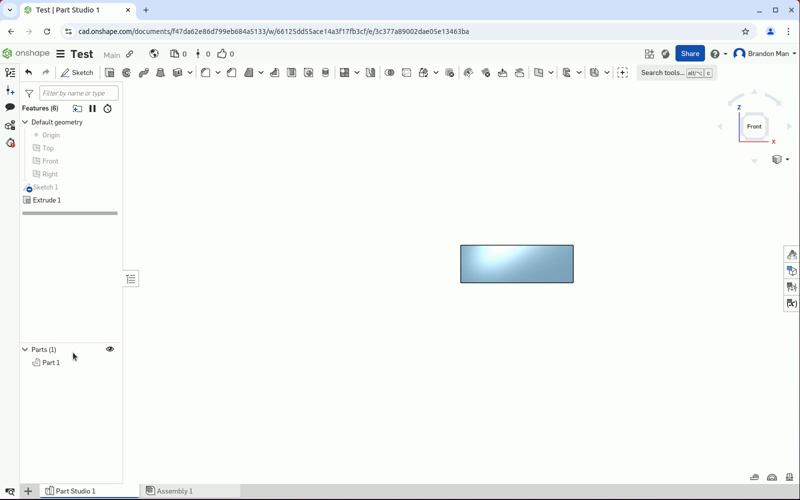
key(shift+p)
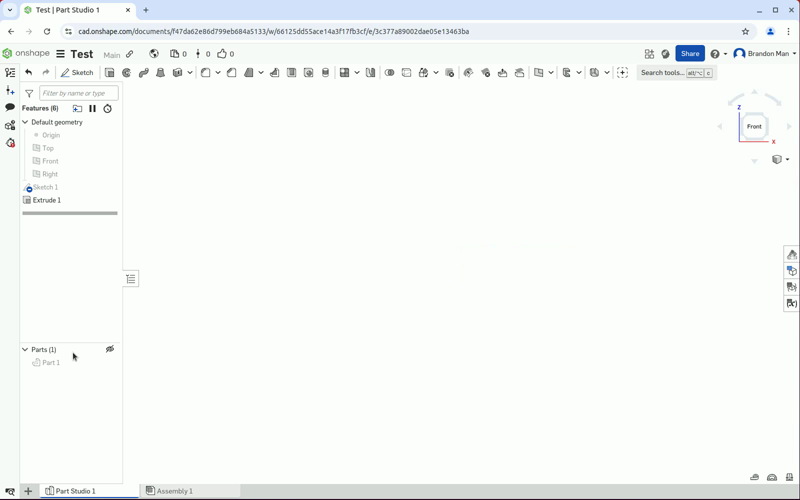
key(space)
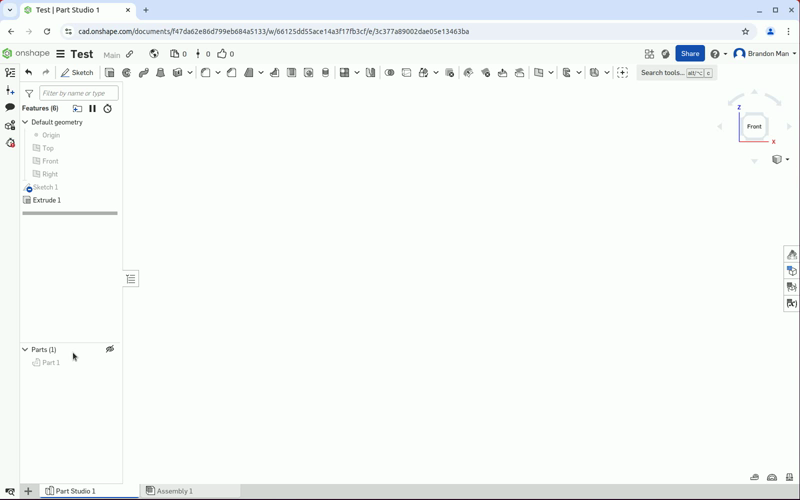
key_down(shift)
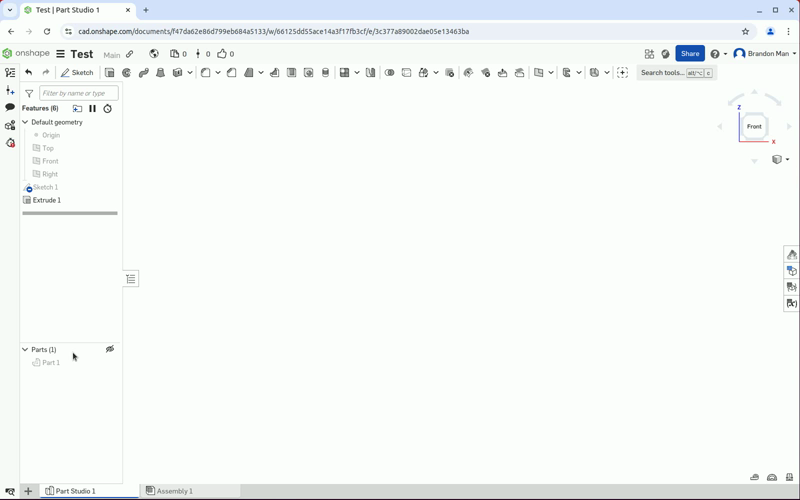
key(down)
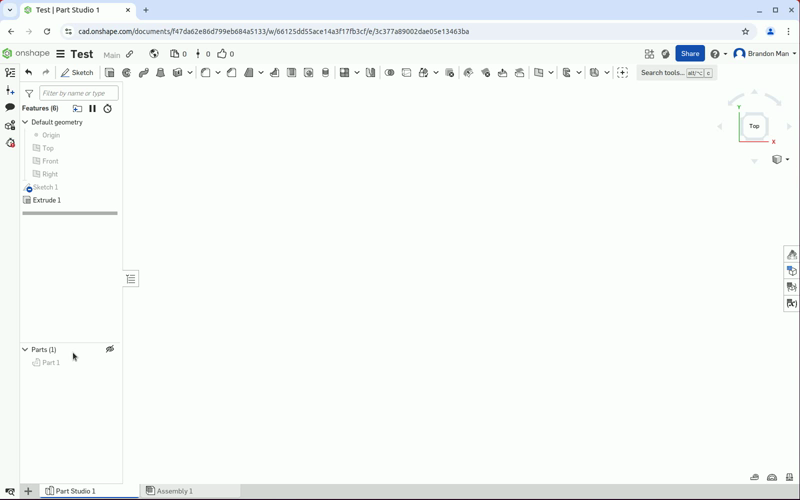
key_up(shift)
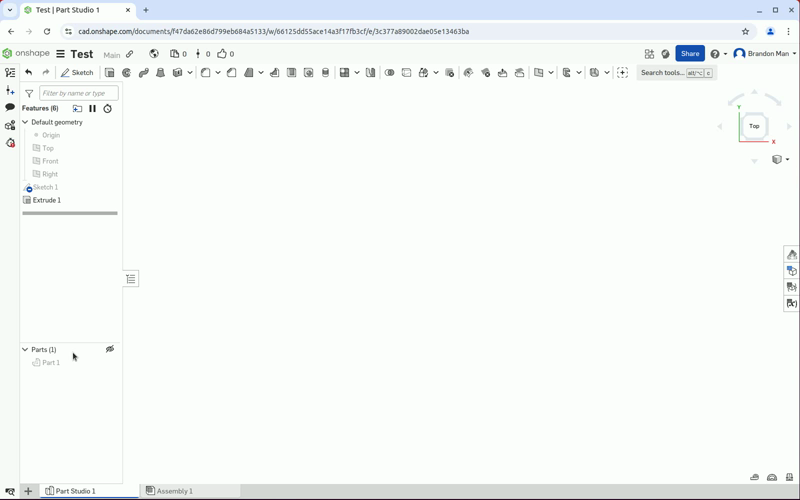
mouse_move(73, 352)
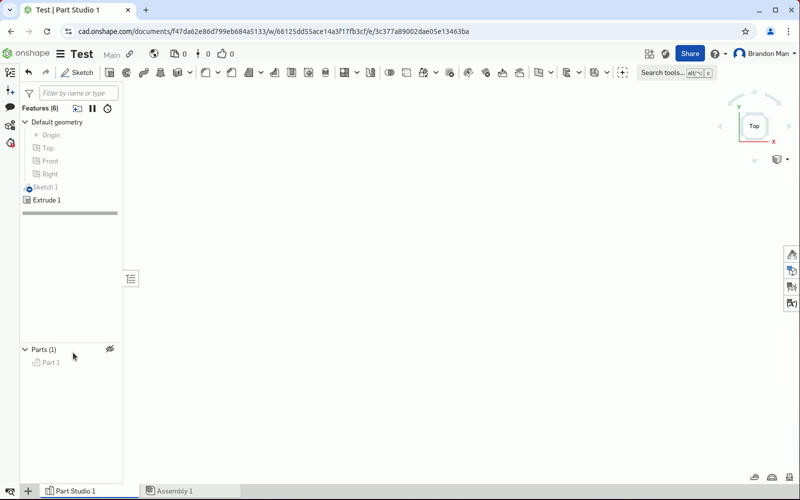
key(shift+y)
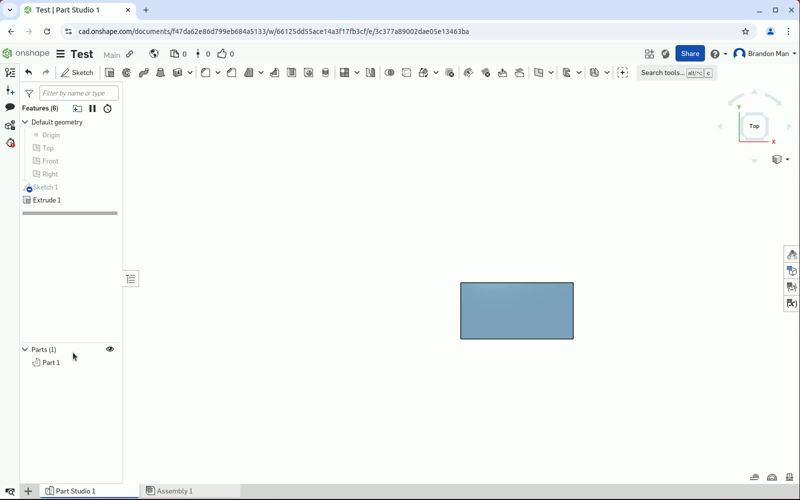
mouse_move(541, 75)
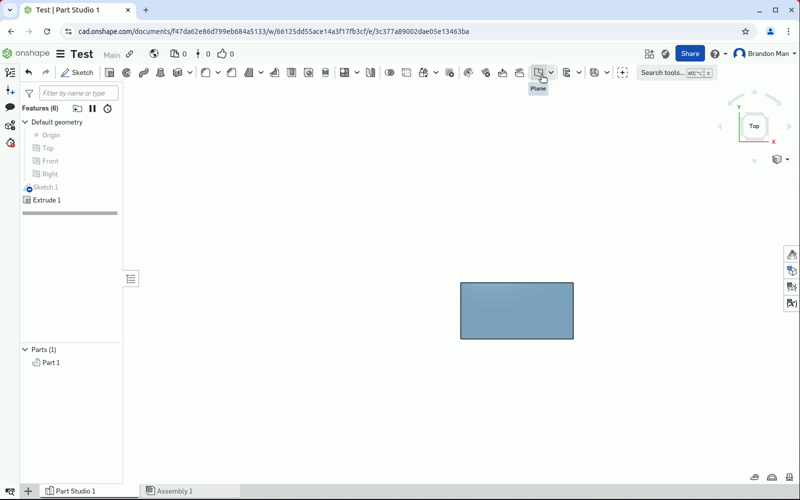
click(541, 75)
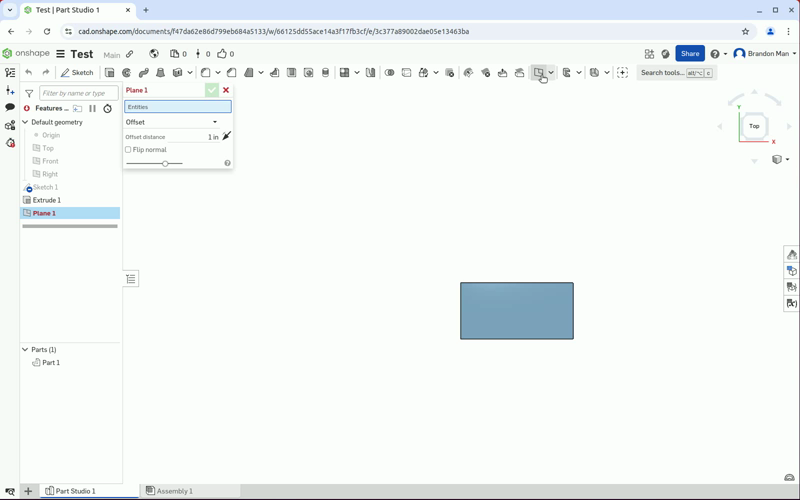
mouse_move(73, 150)
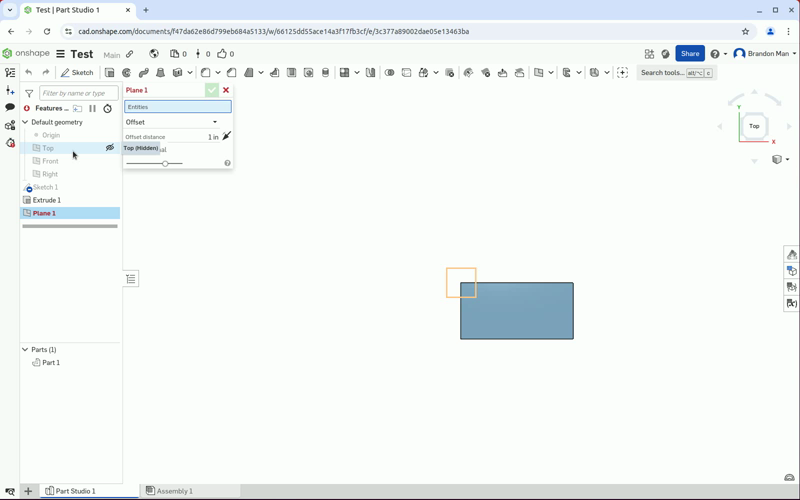
click(73, 150)
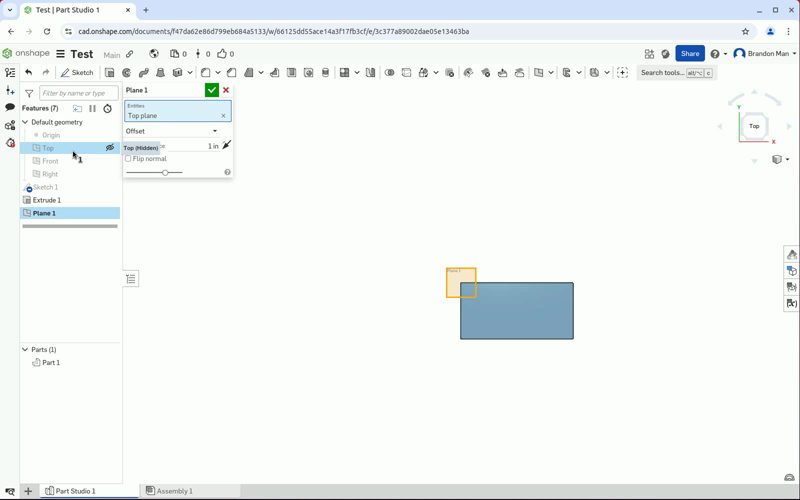
key(tab, 2)
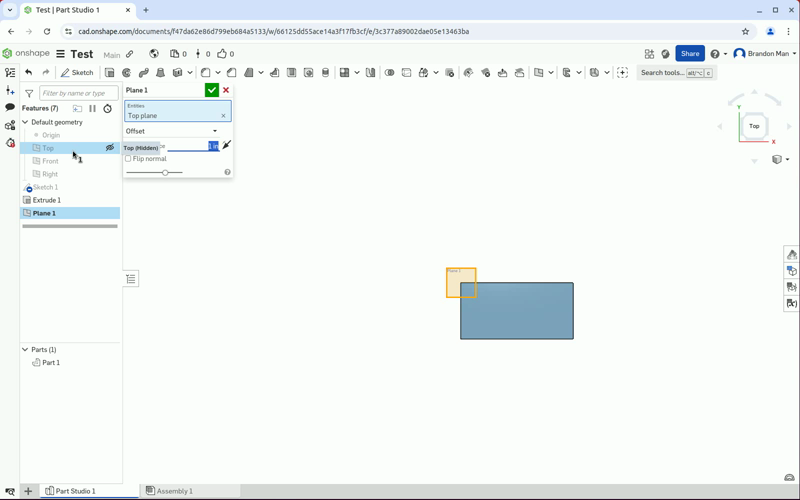
text(7.703)
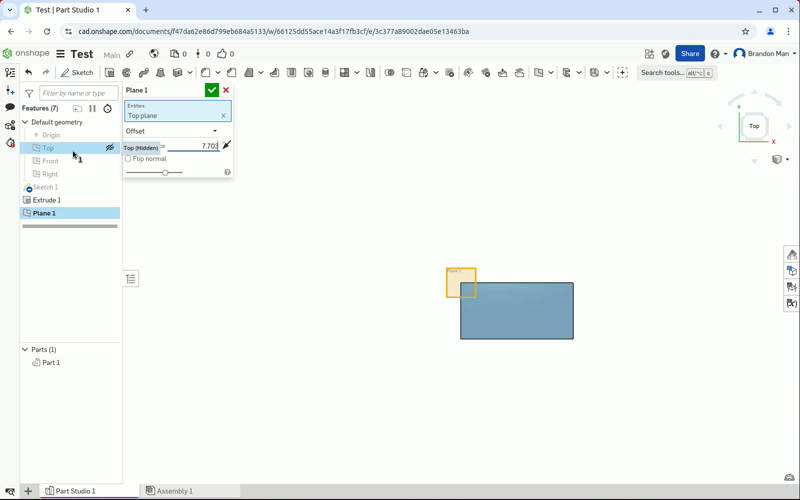
key(enter, 2)
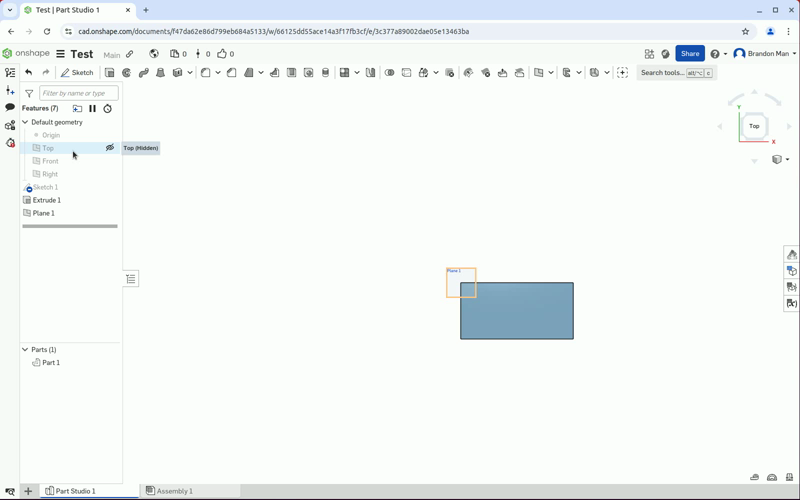
key(shift+s)
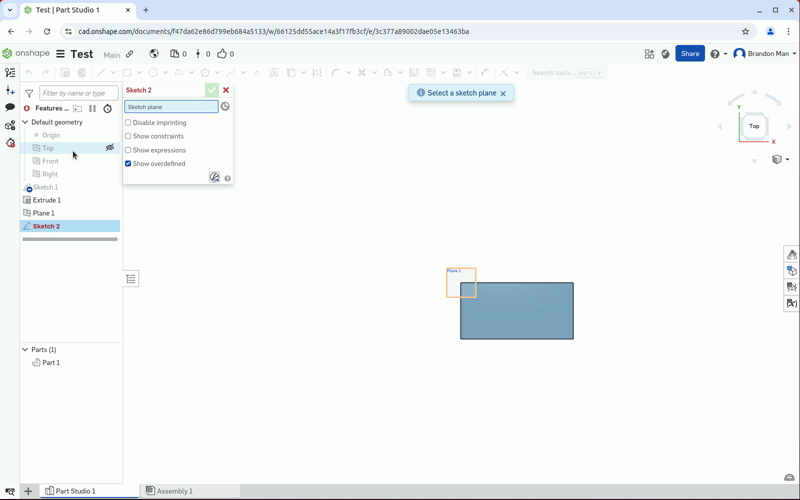
mouse_move(73, 215)
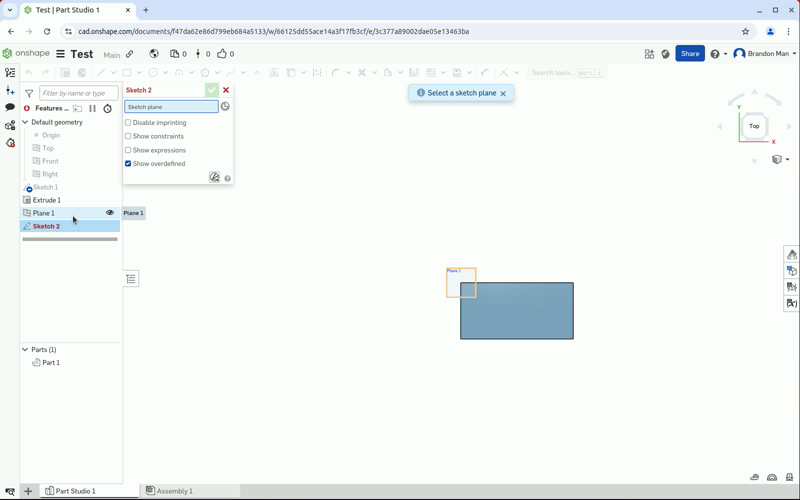
click(73, 215)
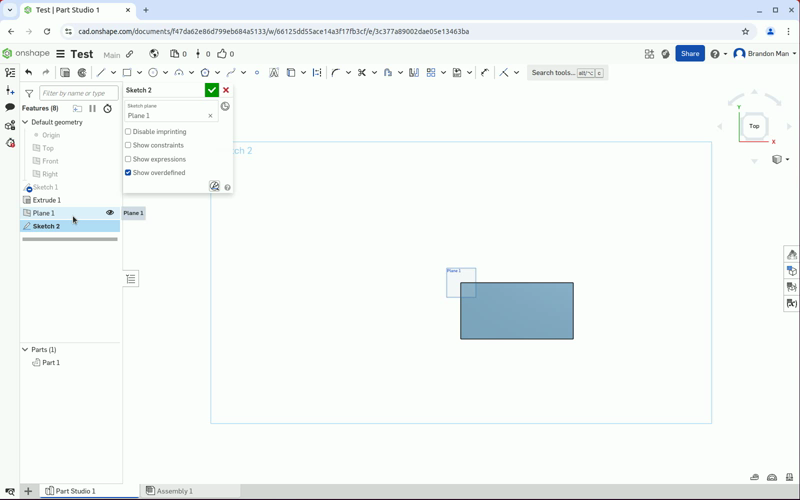
mouse_move(73, 352)
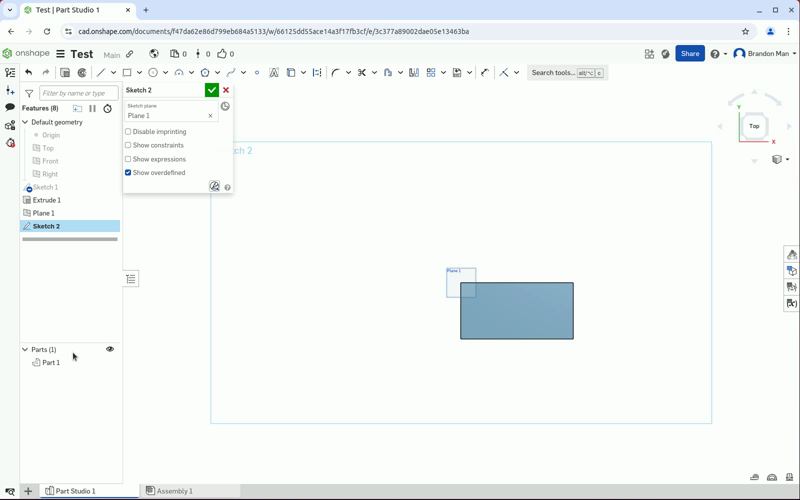
key(y)
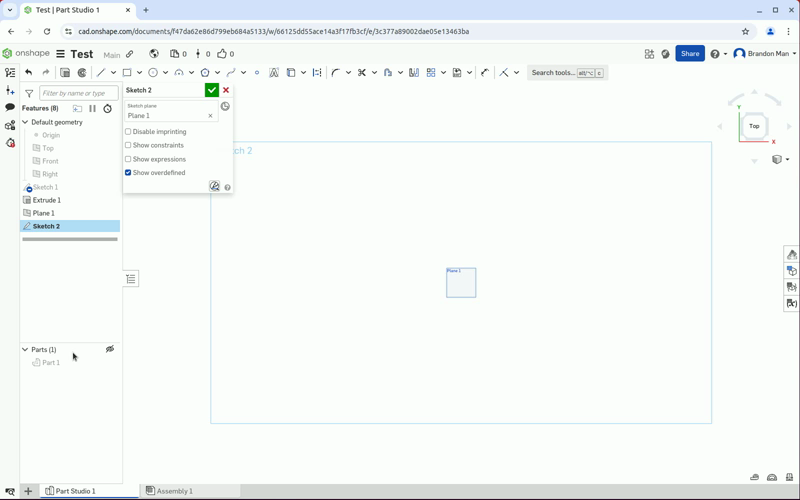
key(l)
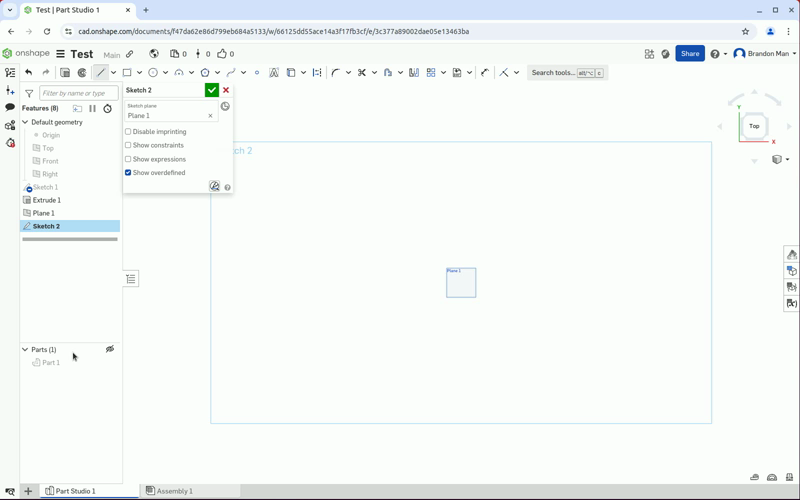
key_down(shift)
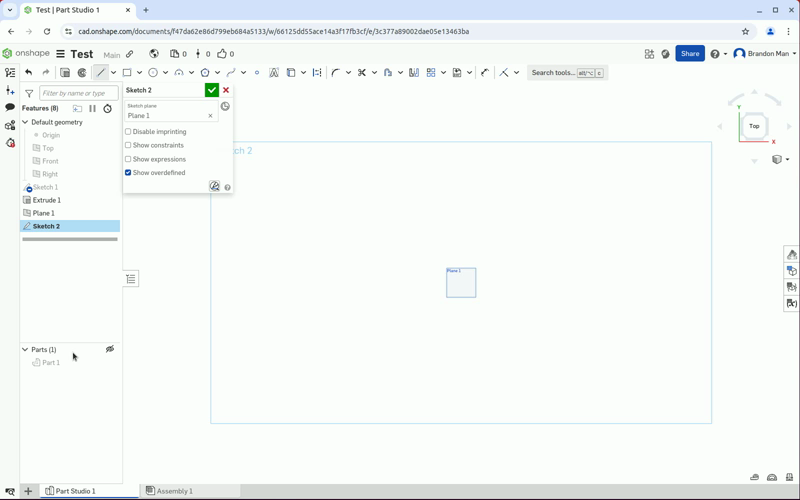
mouse_move(535, 339)
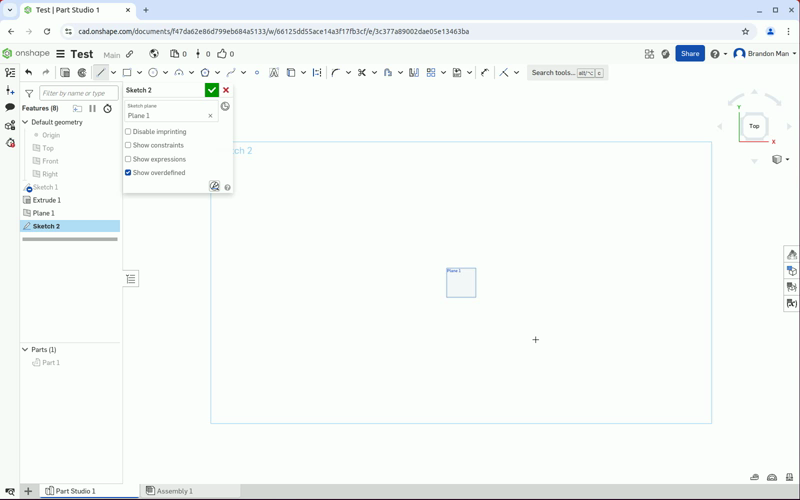
click(535, 339)
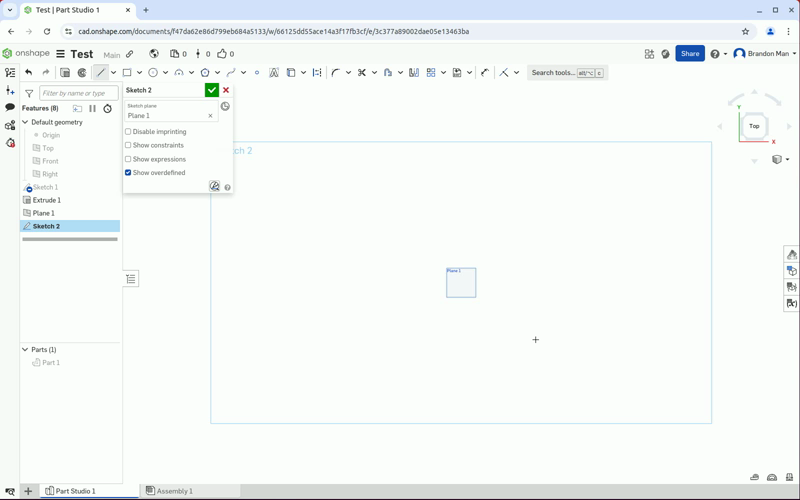
key_up(shift)
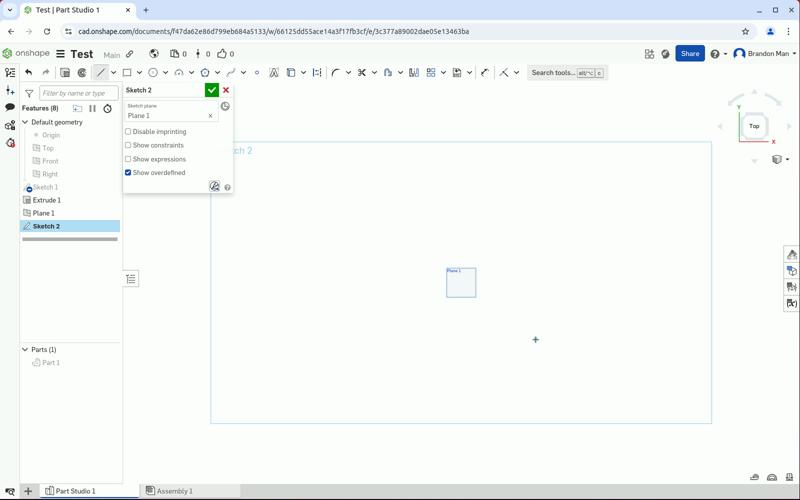
key_down(shift)
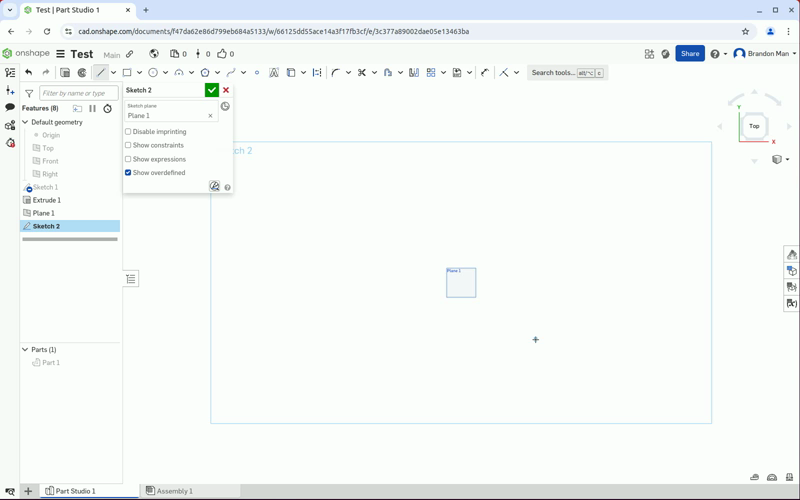
mouse_move(565, 339)
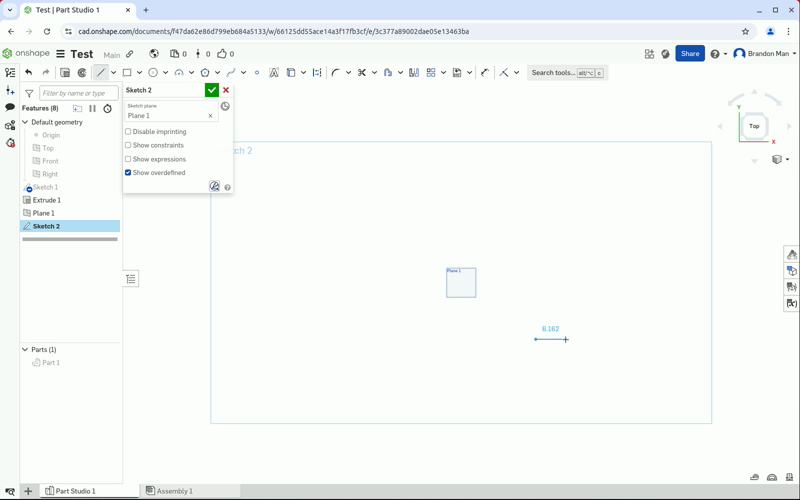
mouse_move(555, 339)
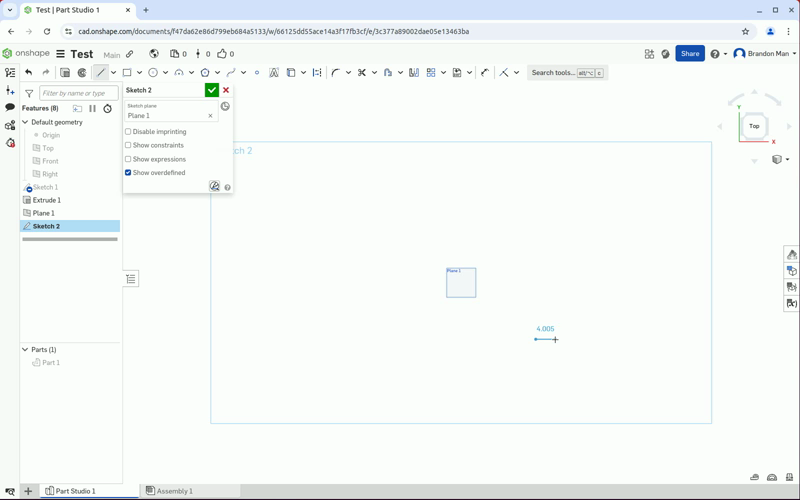
click(555, 339)
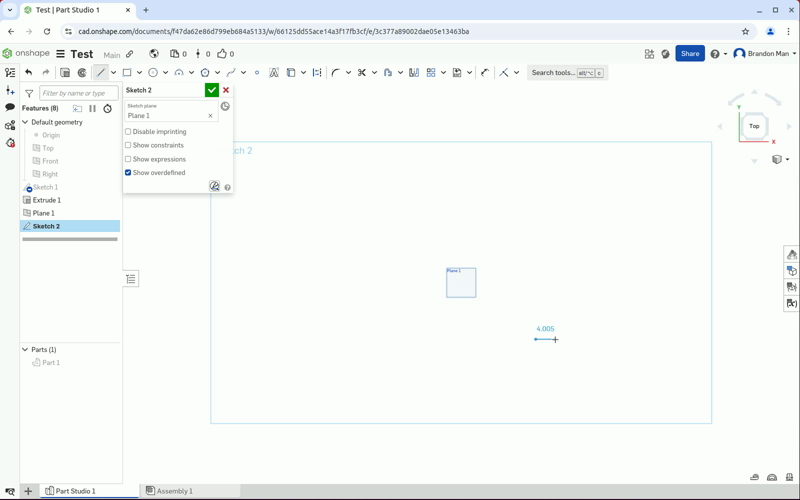
key_up(shift)
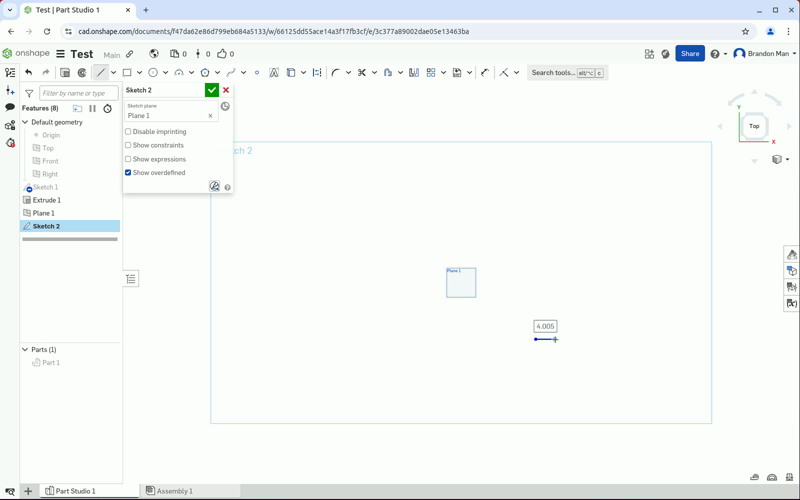
key_down(shift)
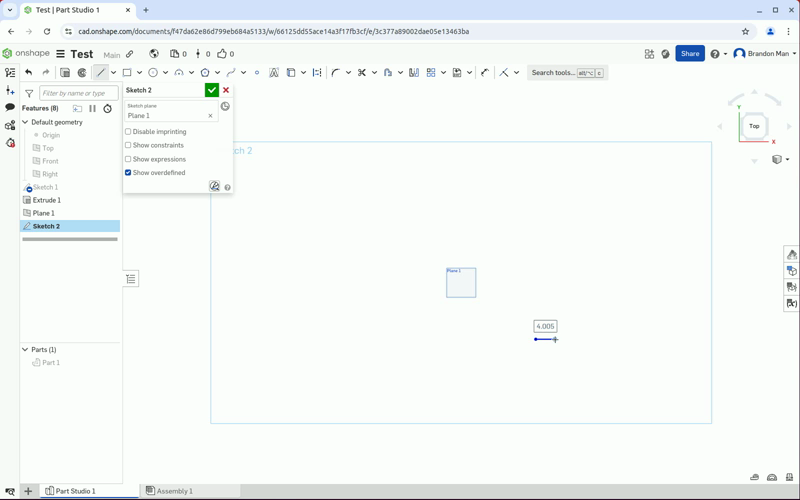
mouse_move(585, 339)
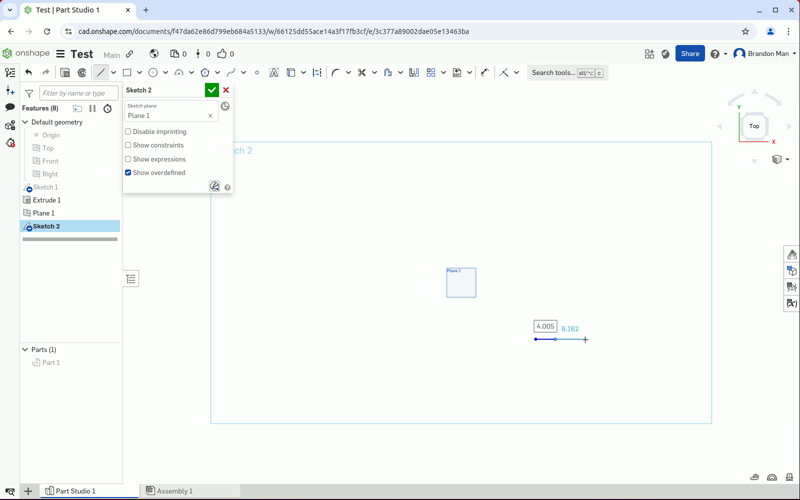
mouse_move(555, 282)
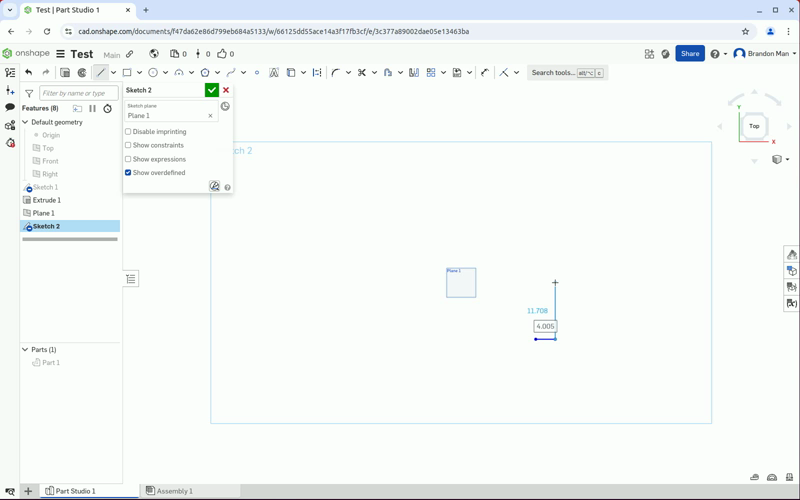
click(555, 282)
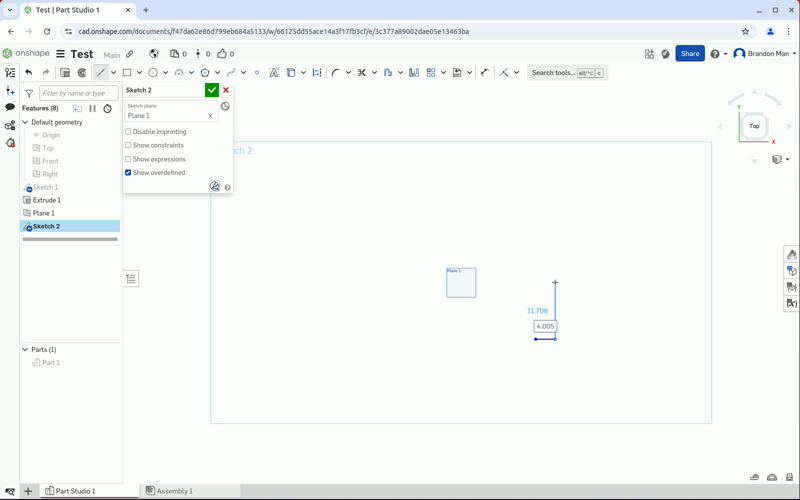
key_up(shift)
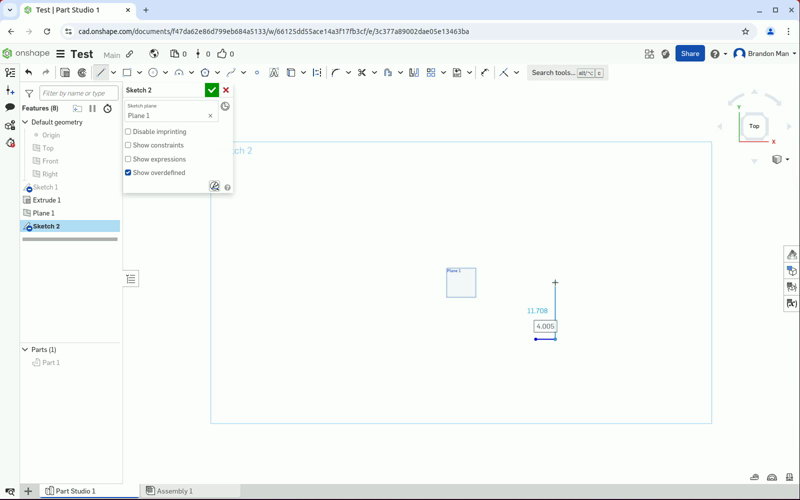
key_down(shift)
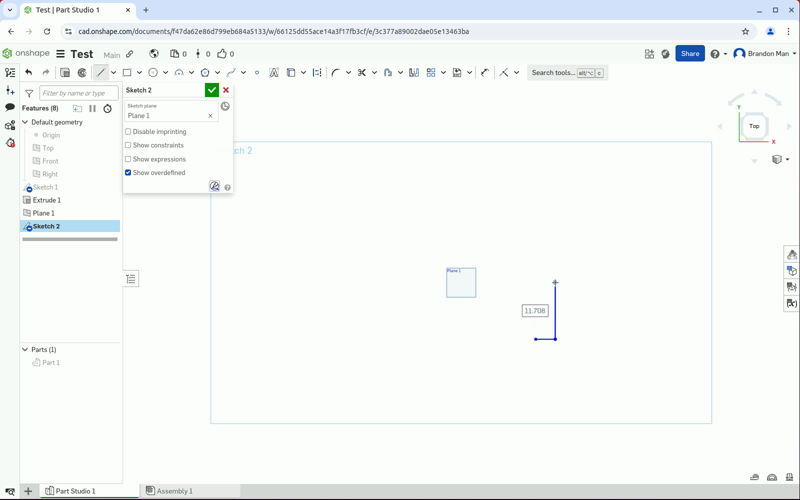
mouse_move(585, 282)
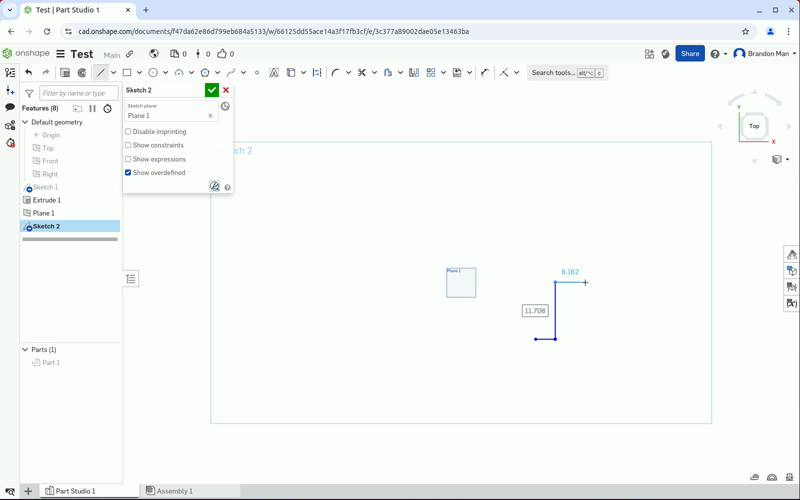
mouse_move(535, 282)
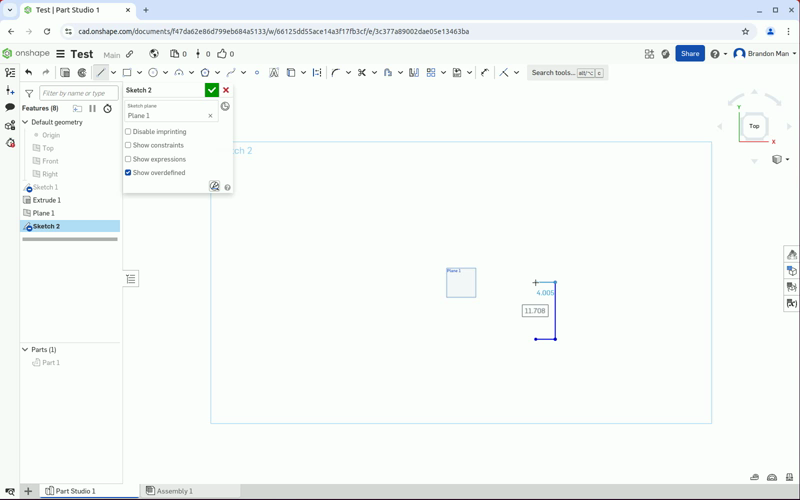
click(535, 282)
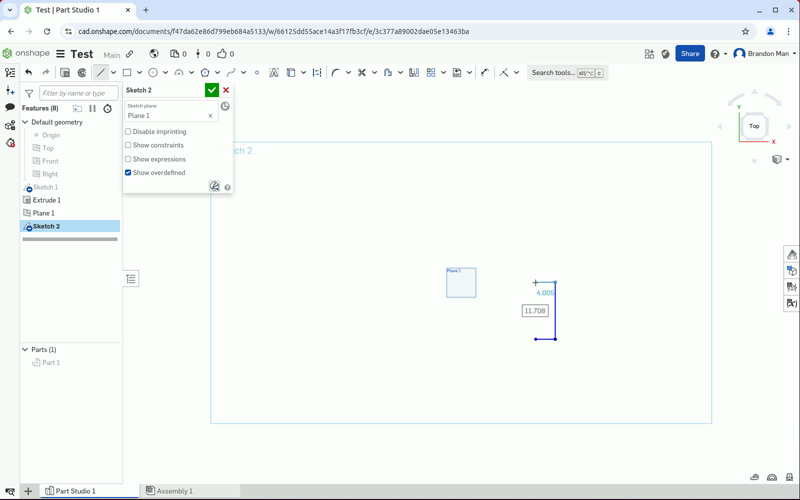
key_up(shift)
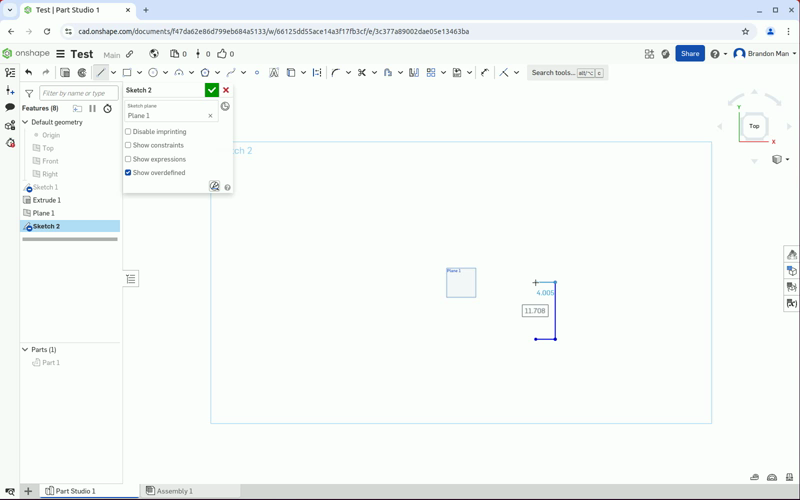
mouse_move(565, 282)
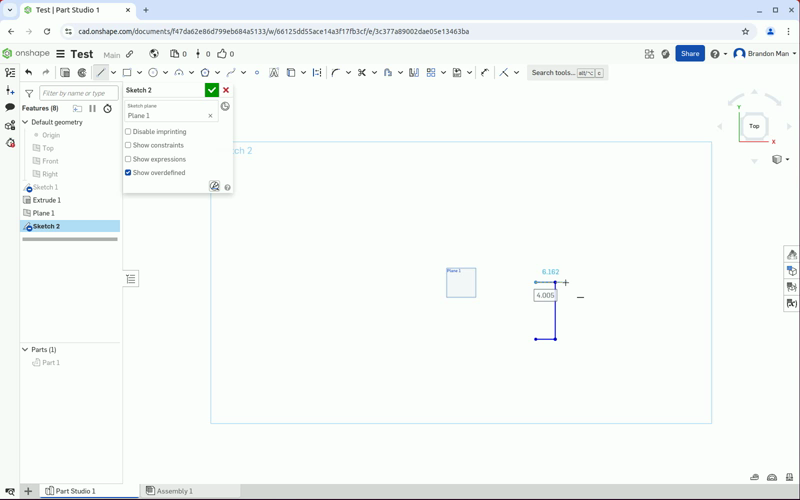
key_down(shift)
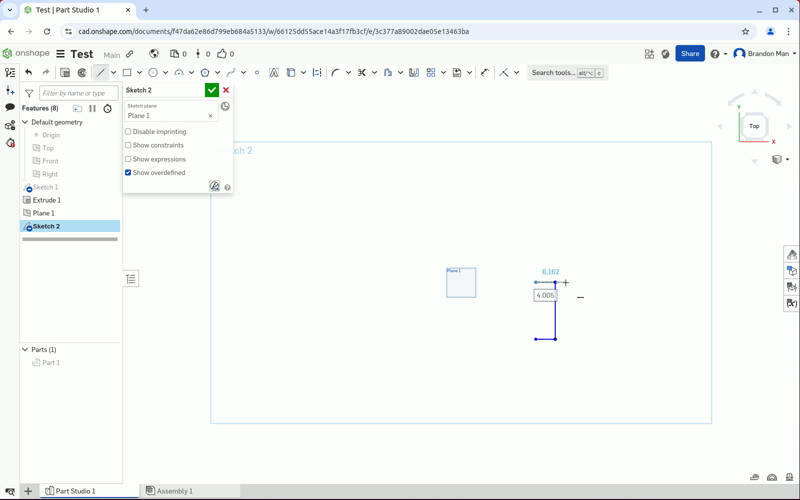
mouse_move(535, 339)
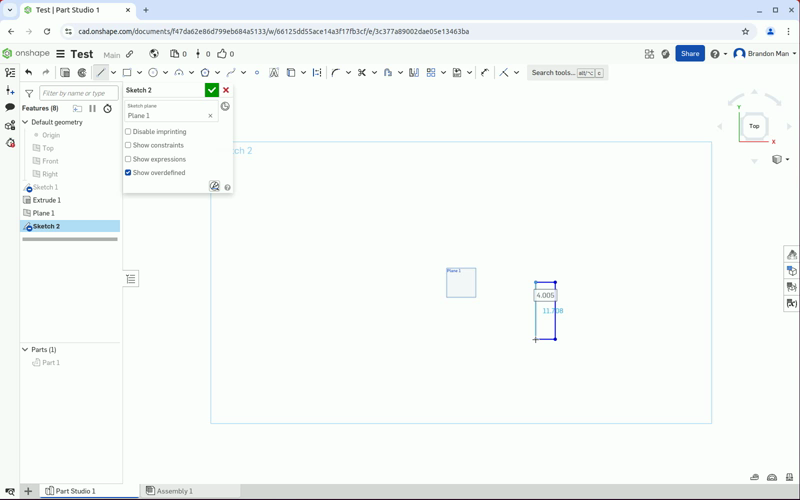
key_up(shift)
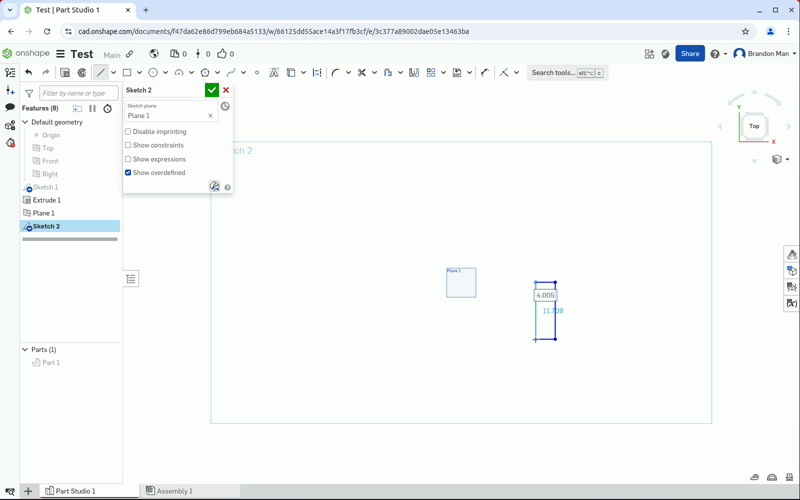
click(535, 339)
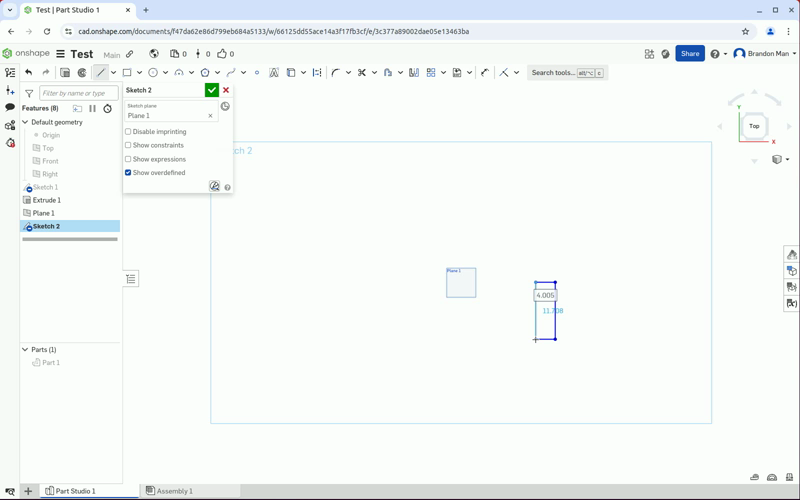
key(esc)
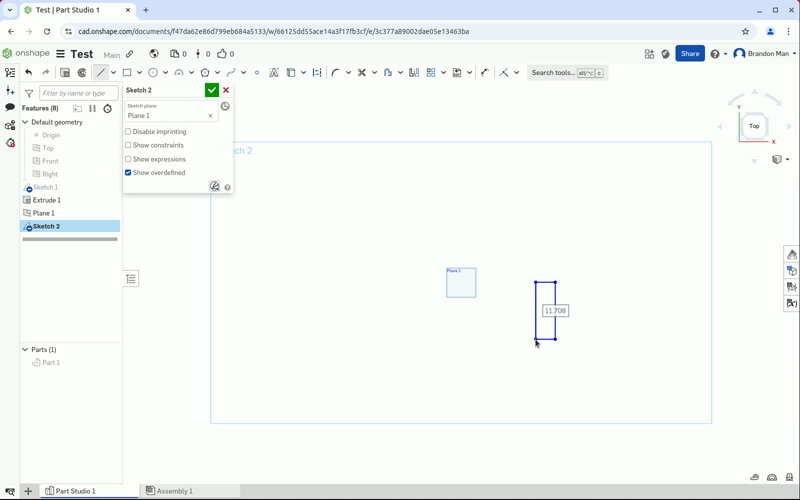
mouse_move(540, 323)
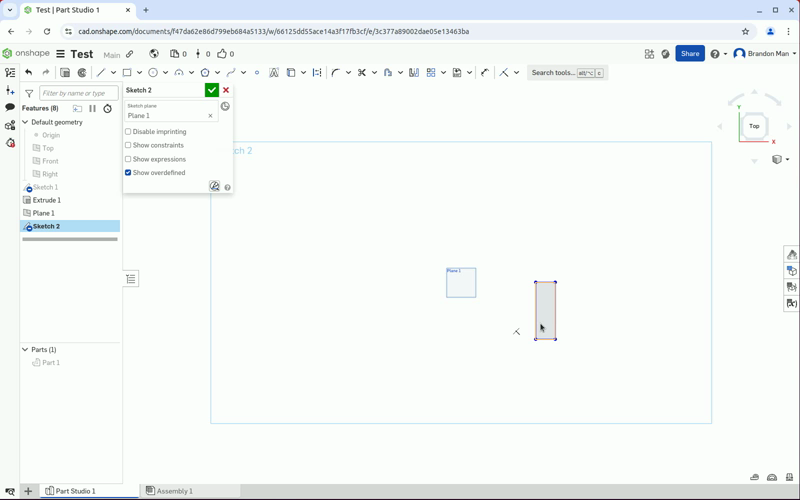
scroll(6)
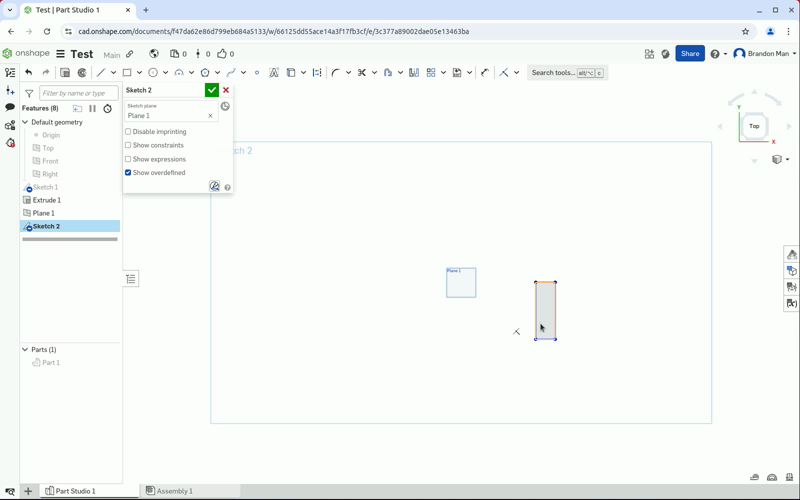
scroll(6)
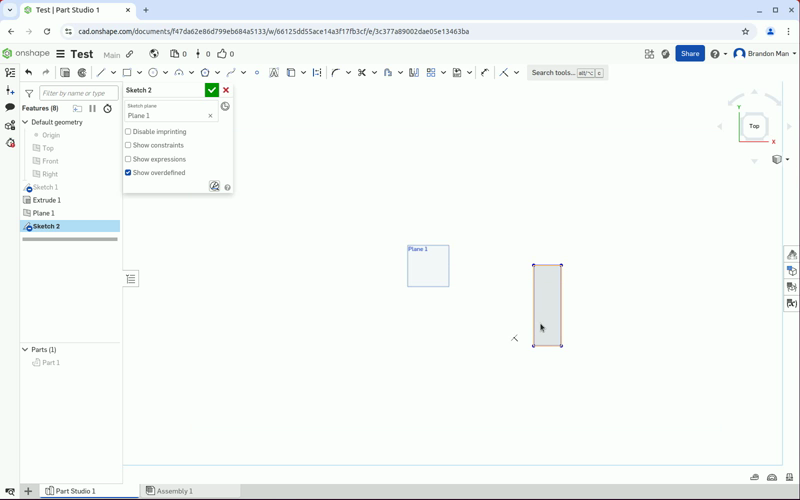
scroll(6)
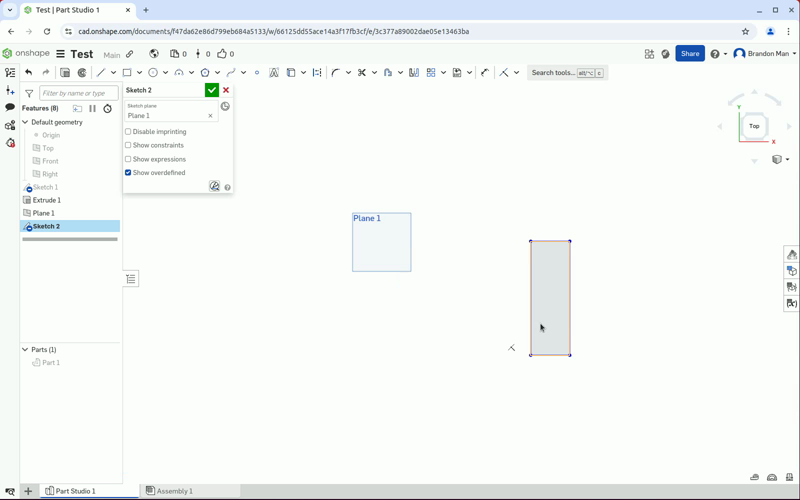
scroll(6)
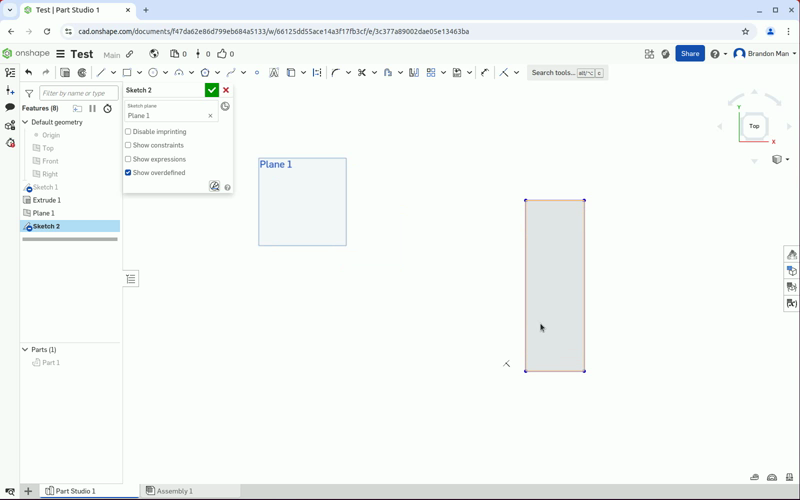
scroll(6)
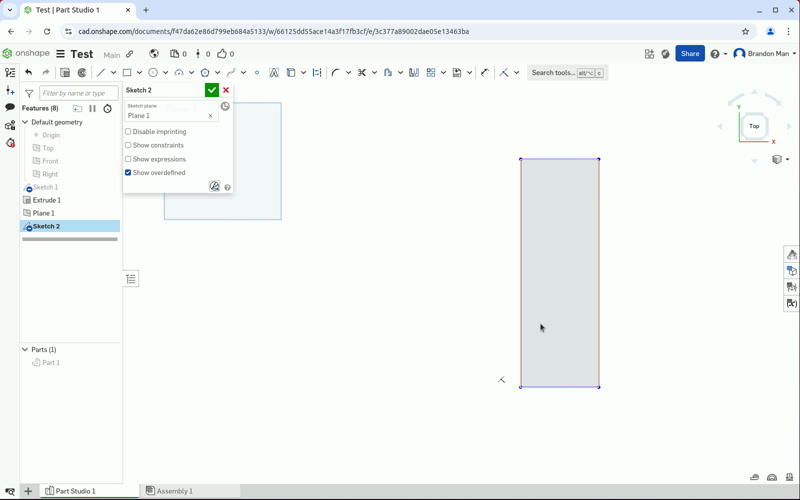
scroll(6)
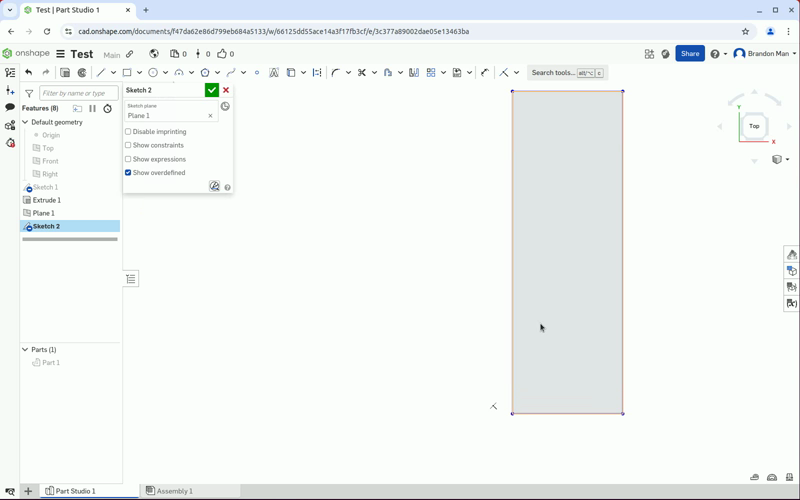
scroll(6)
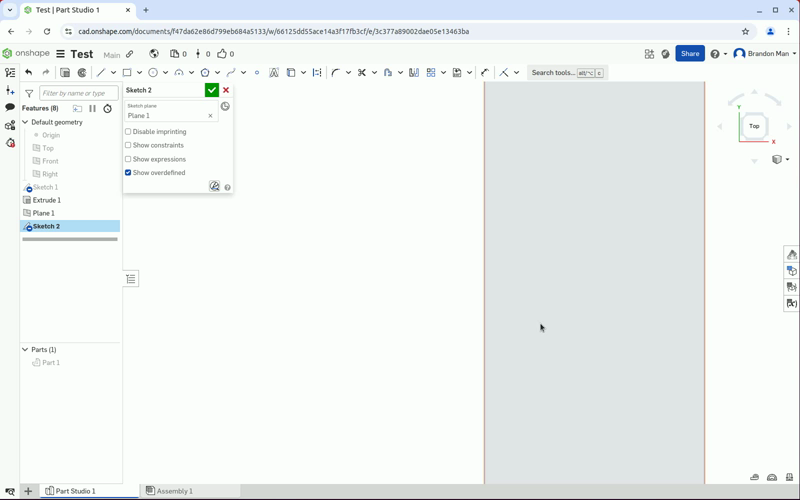
click(540, 323)
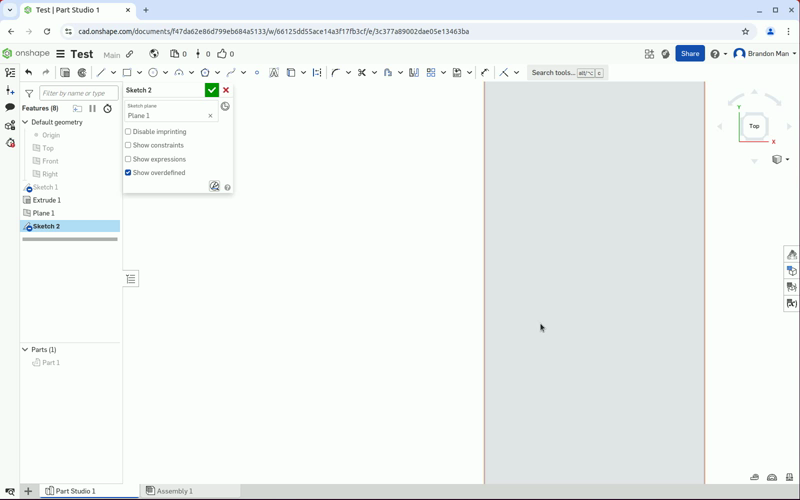
scroll(-6)
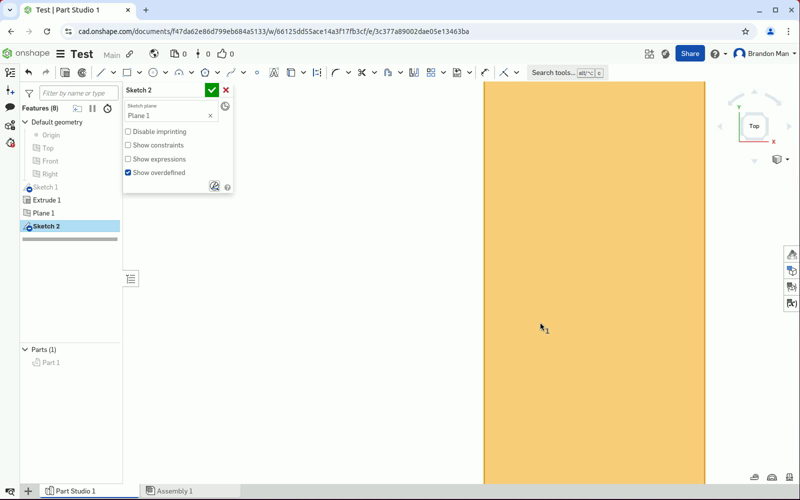
scroll(-6)
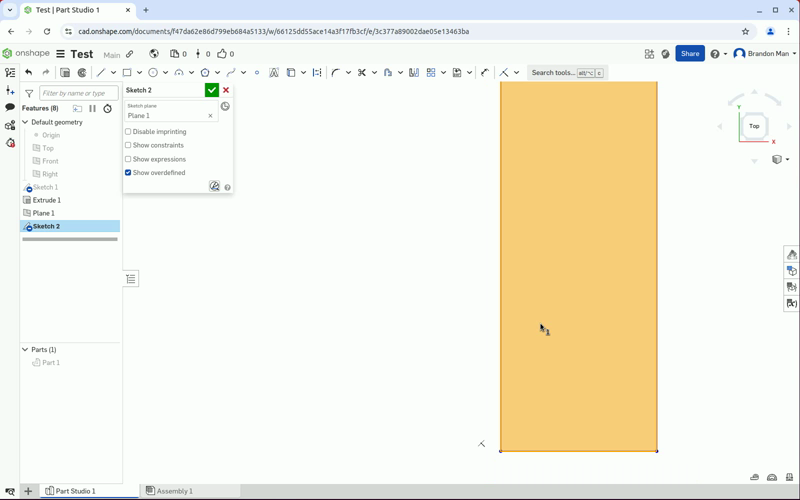
scroll(-6)
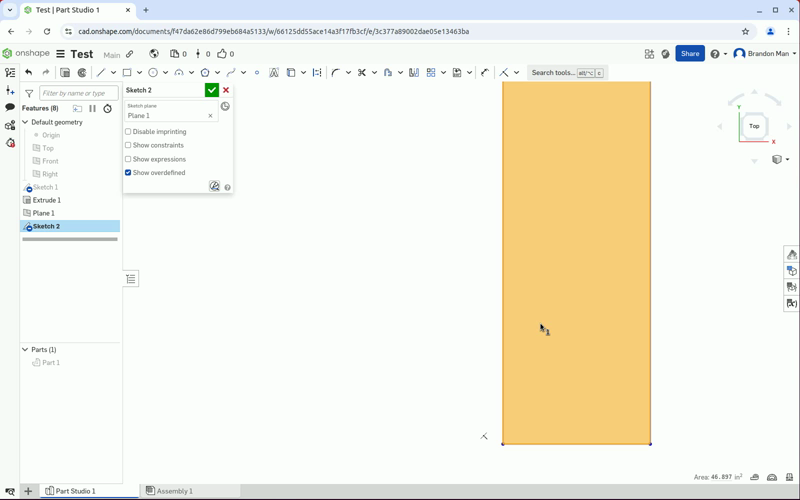
scroll(-6)
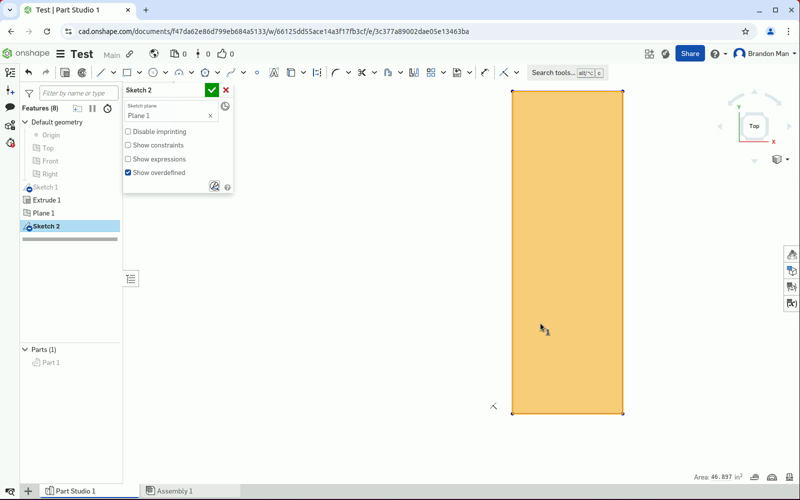
scroll(-6)
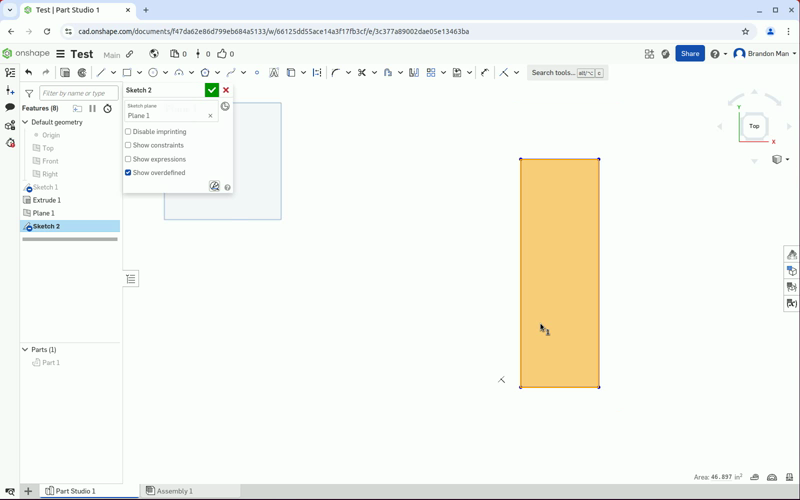
scroll(-6)
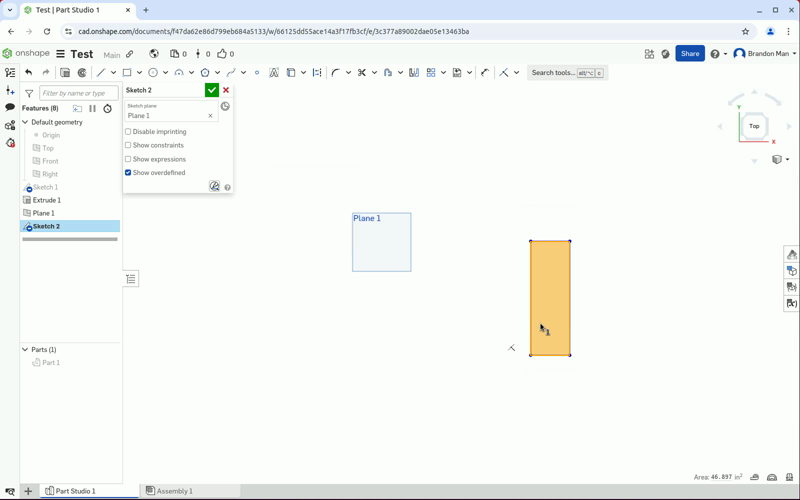
scroll(-6)
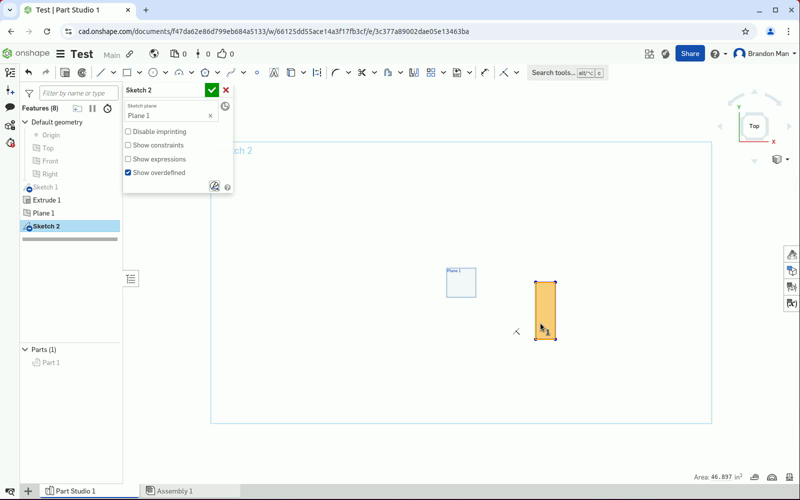
mouse_move(73, 352)
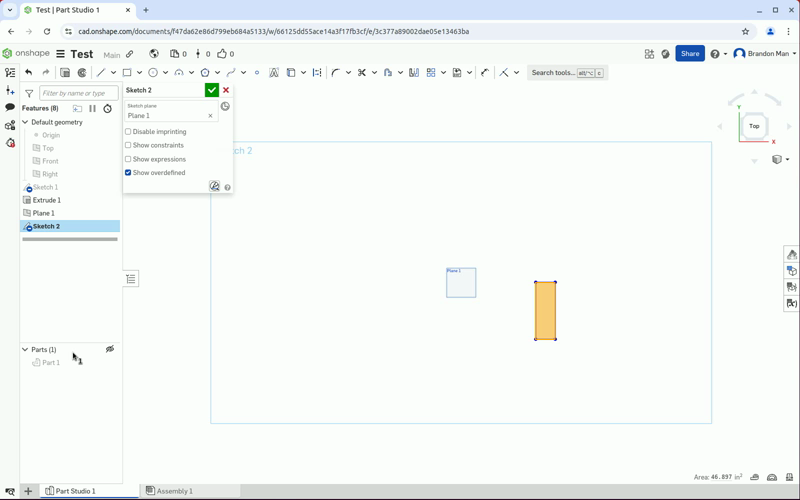
key(shift+y)
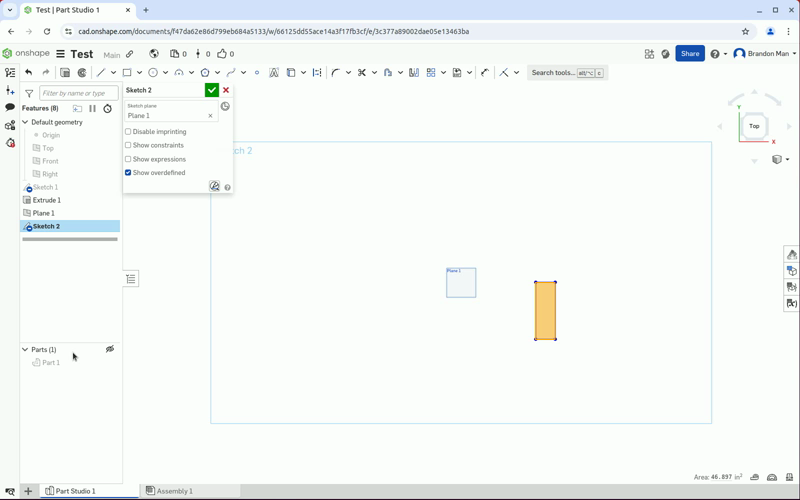
key(shift+e)
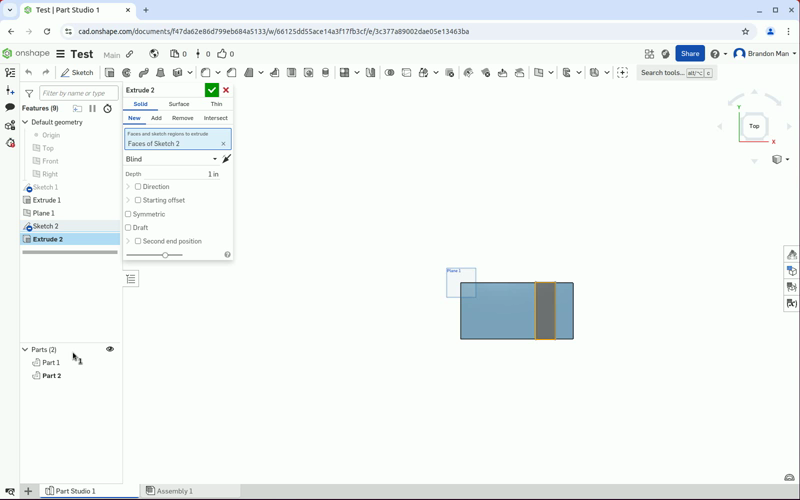
mouse_move(143, 106)
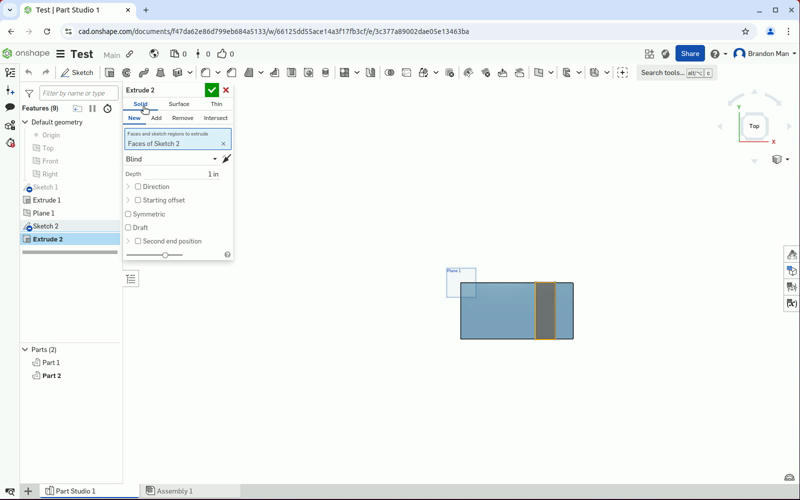
click(143, 106)
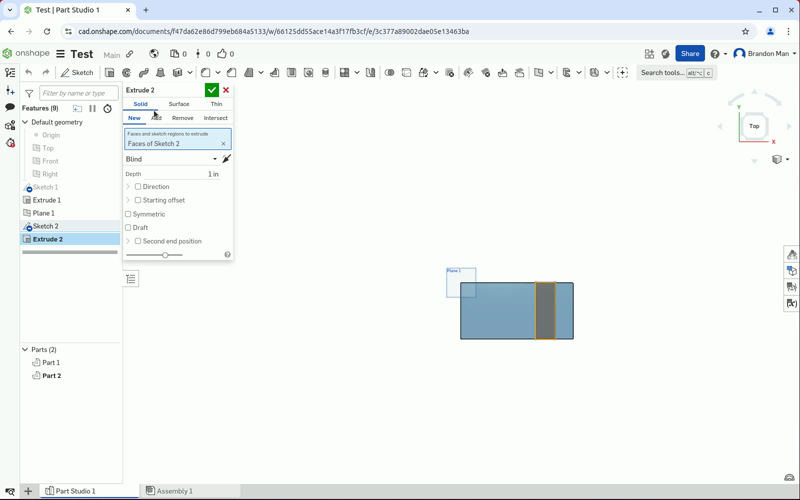
mouse_move(186, 120)
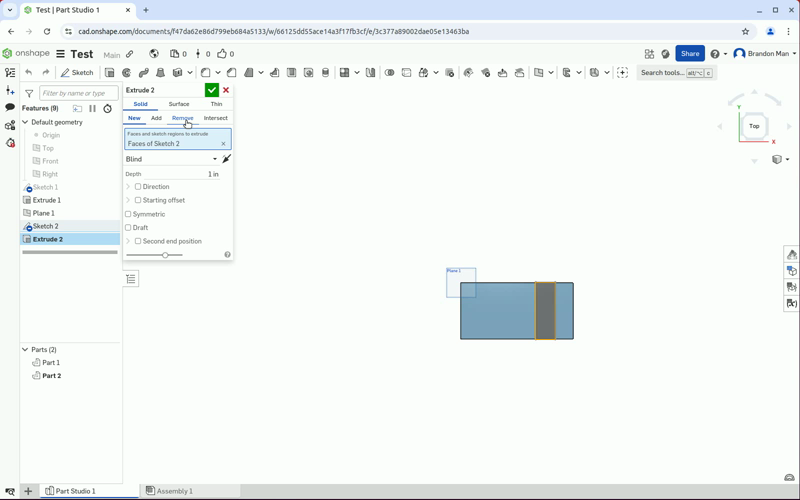
click(186, 120)
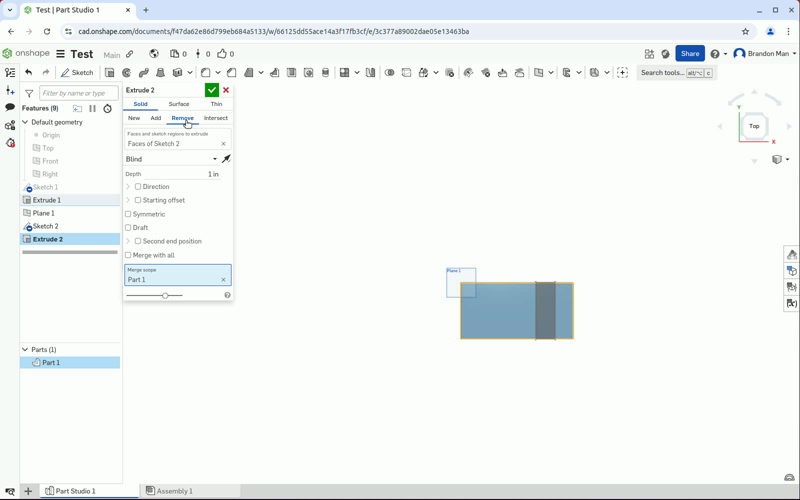
key(tab, 4)
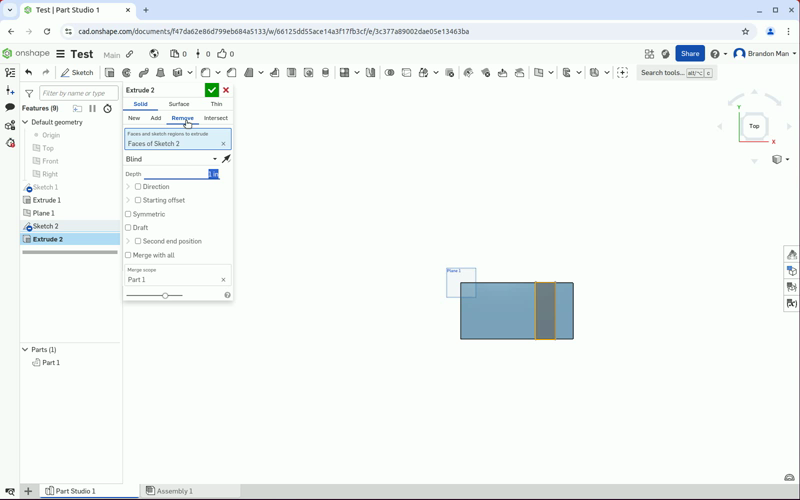
text(3.851)
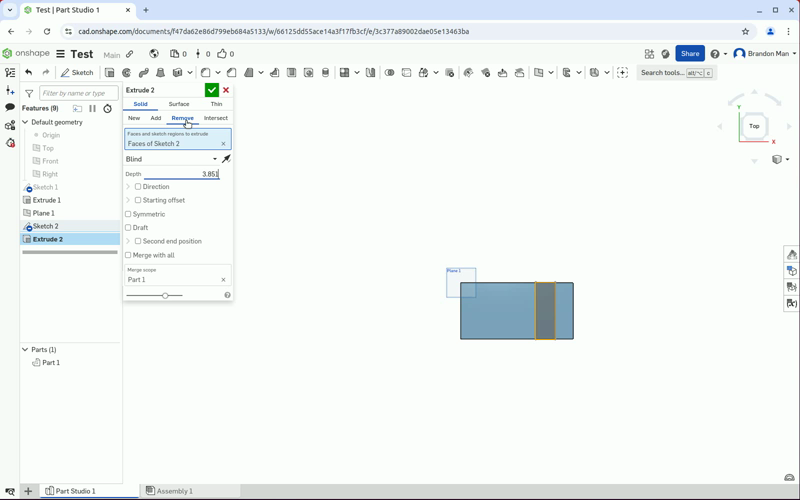
key(tab, 6)
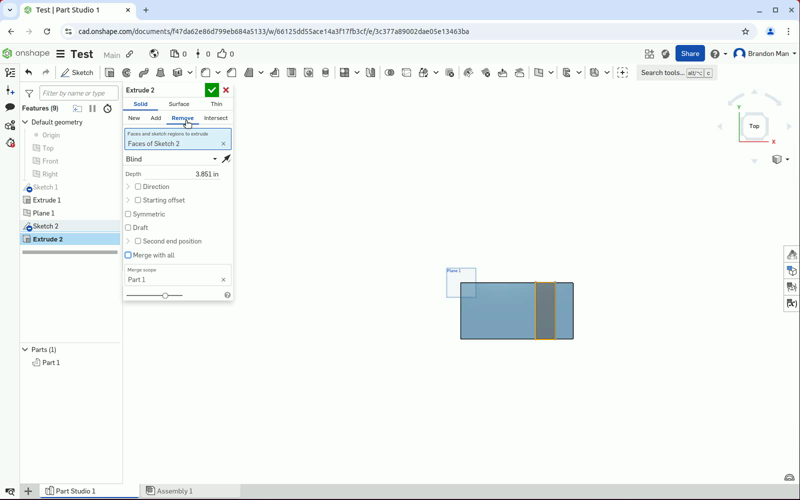
key(space)
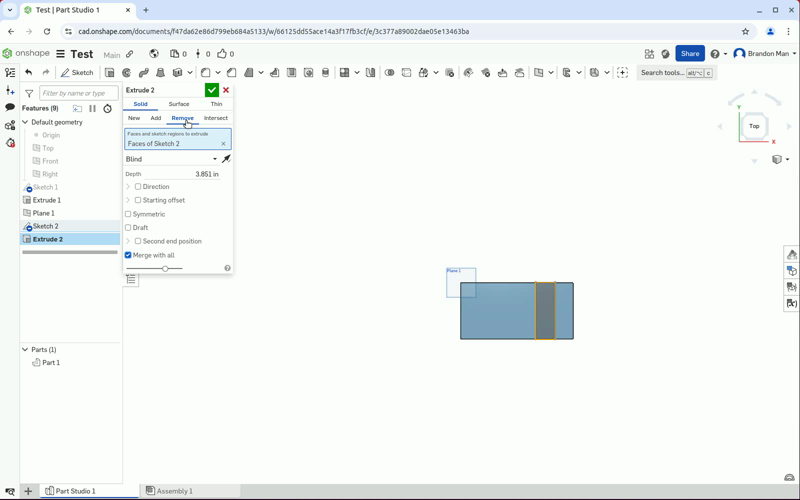
key(enter)
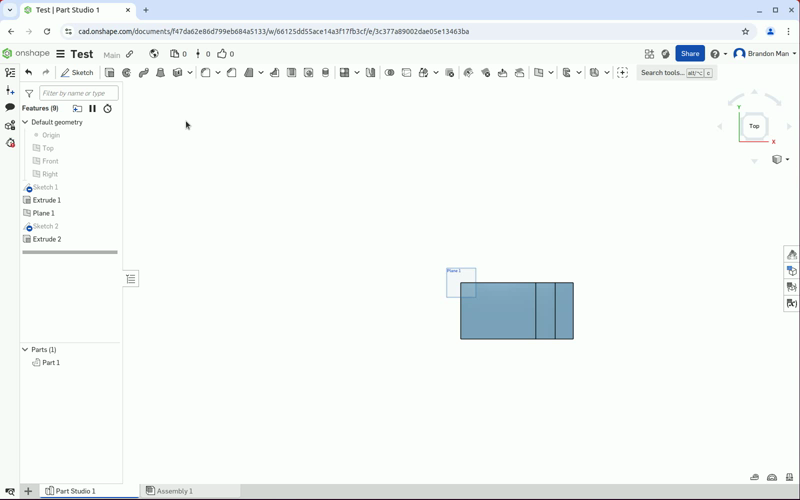
key(shift+h)
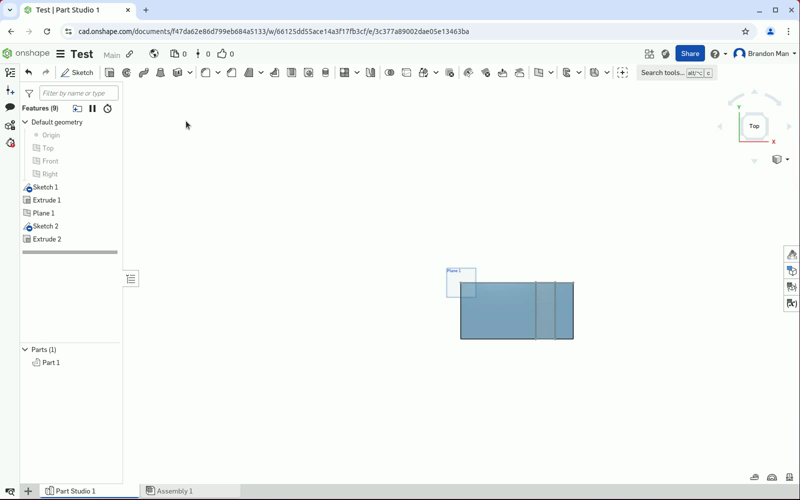
key(shift+h)
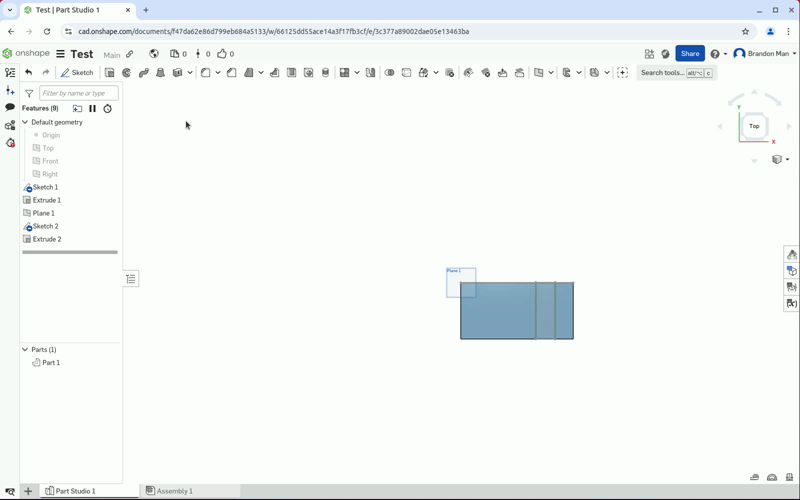
key(shift+7)
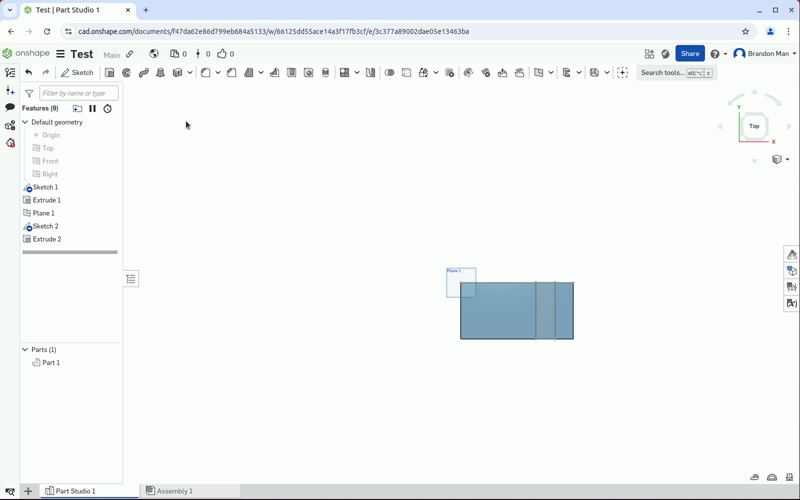
key(up, 3)
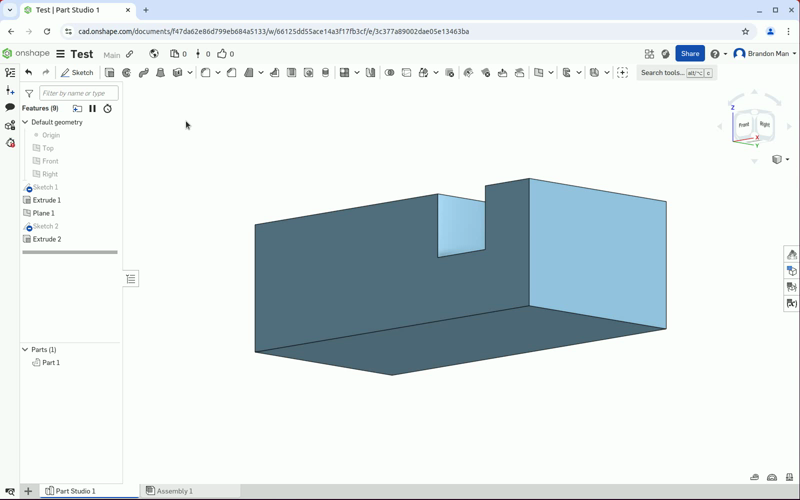
key(left, 3)
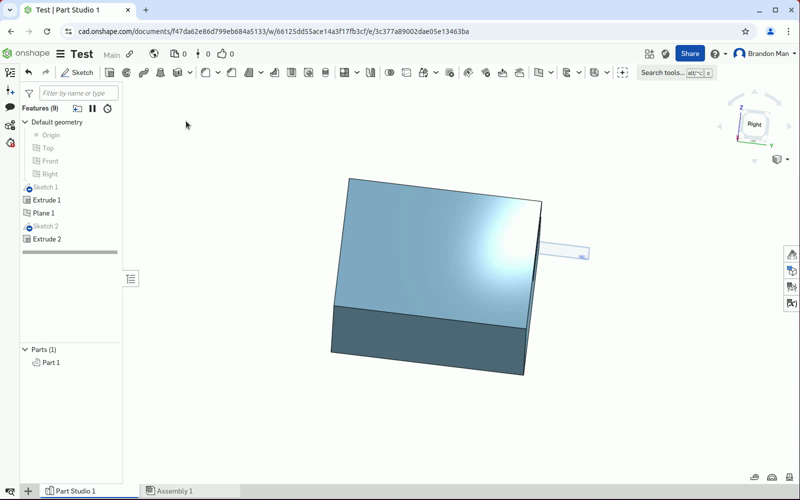
key(right, 3)
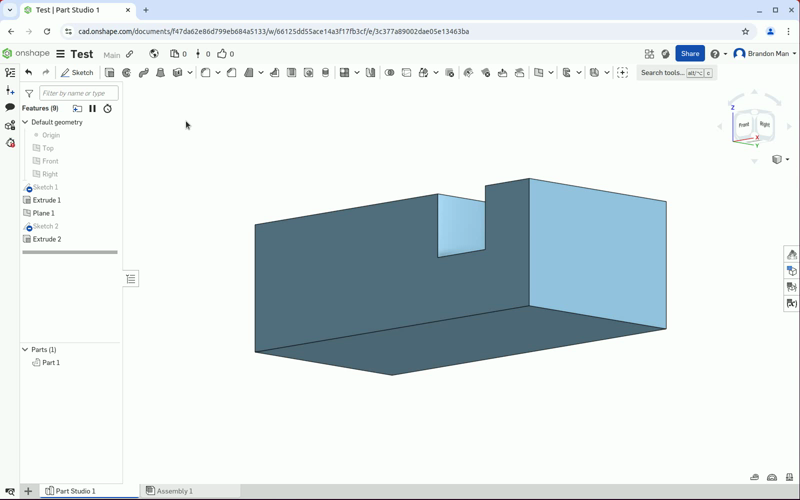
key(down, 3)
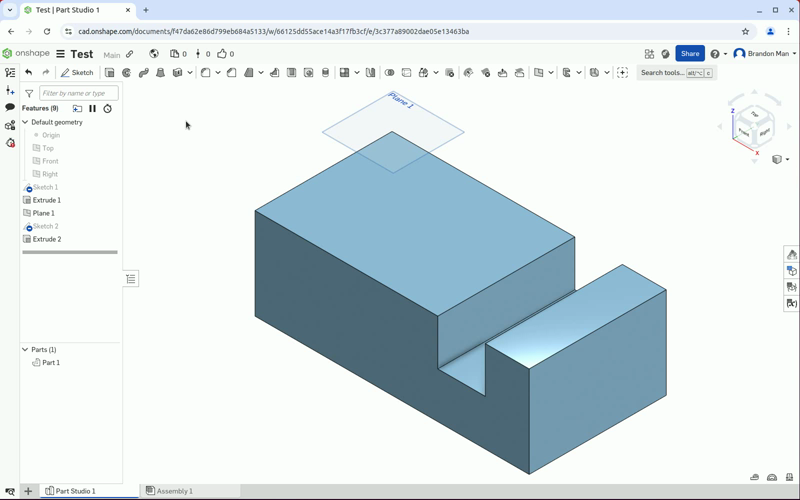
mouse_move(73, 189)
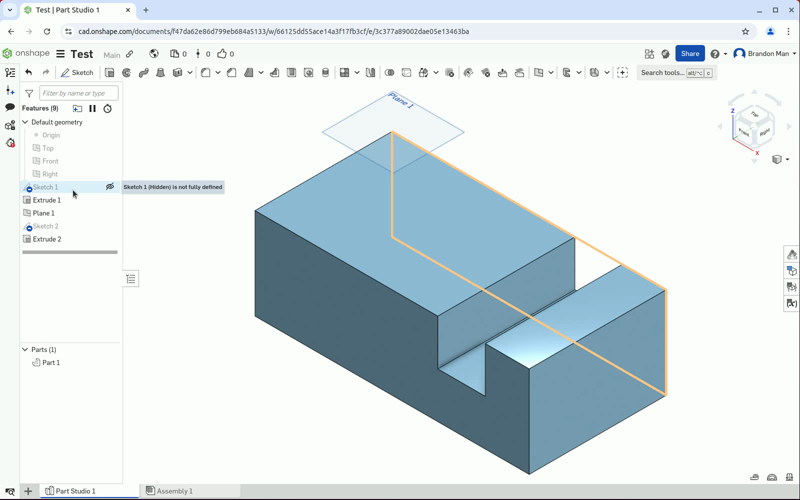
click(73, 189)